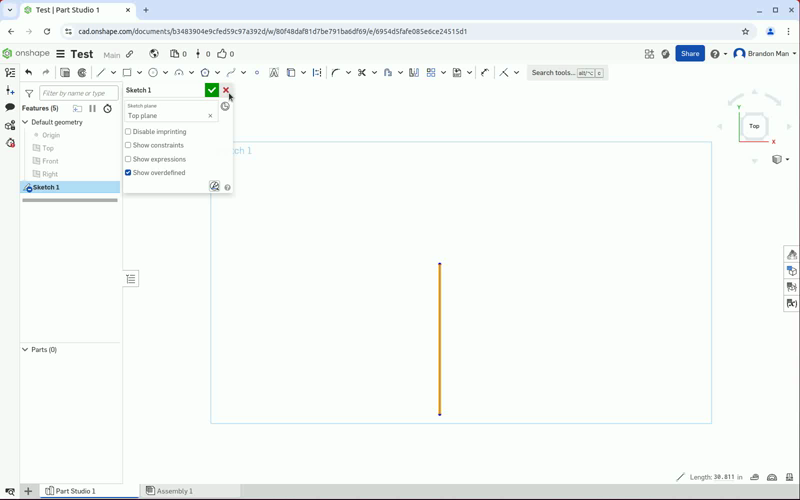
key(shift+h)
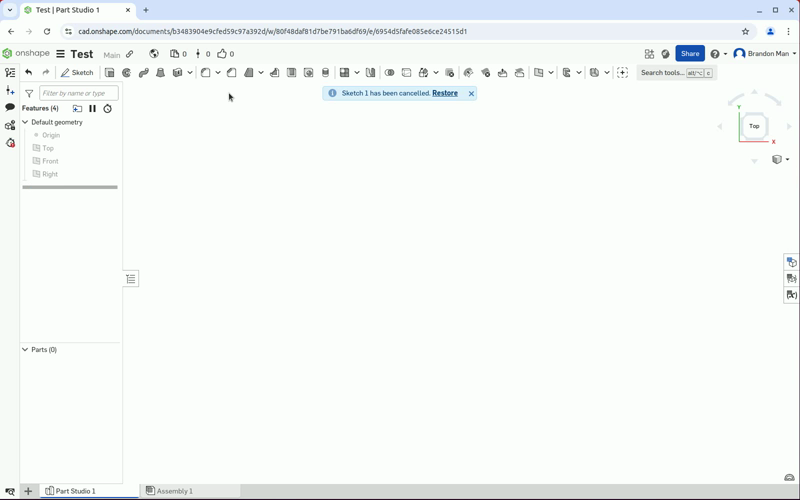
mouse_move(73, 352)
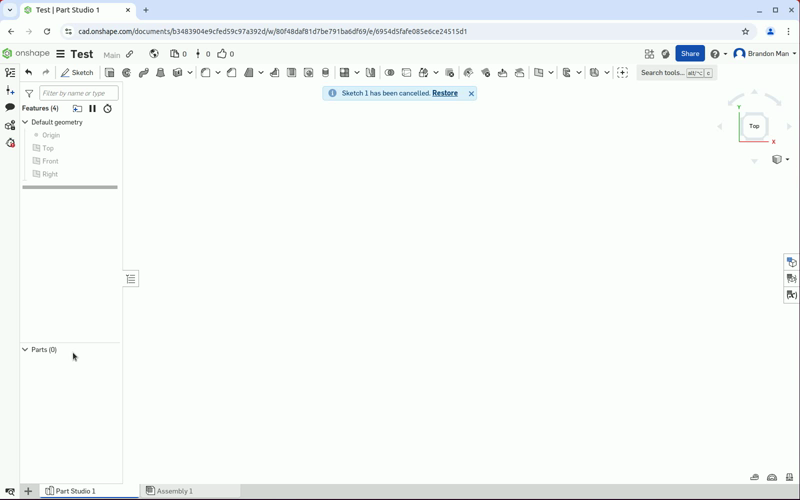
key(y)
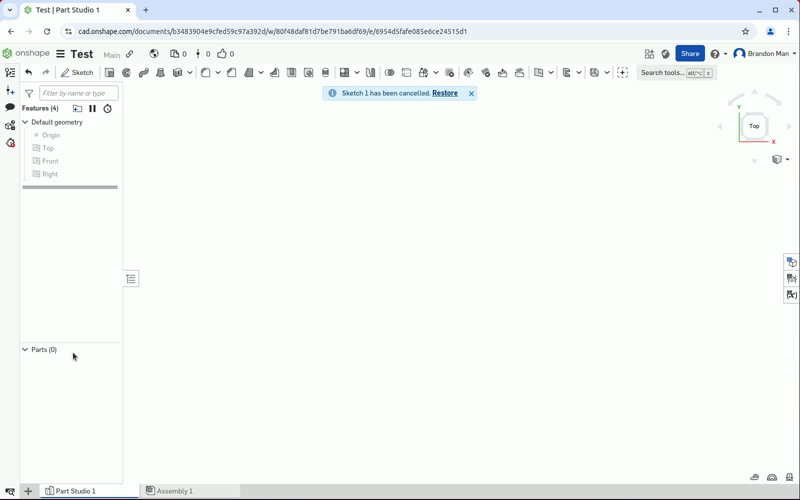
key(shift+p)
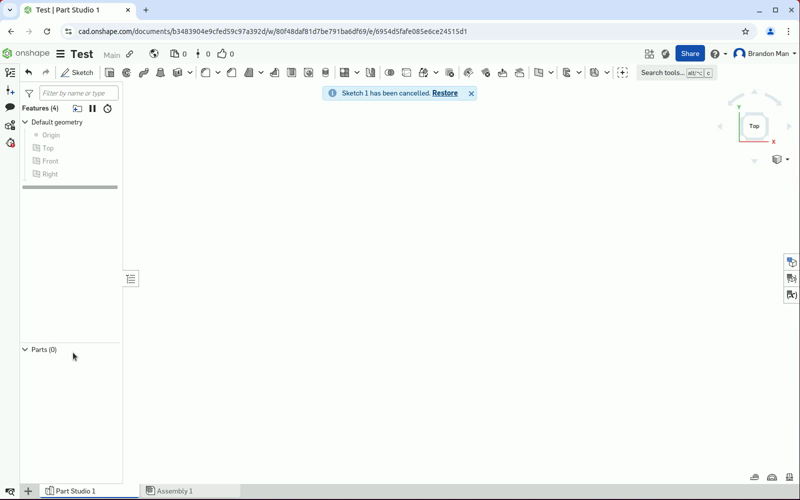
key(space)
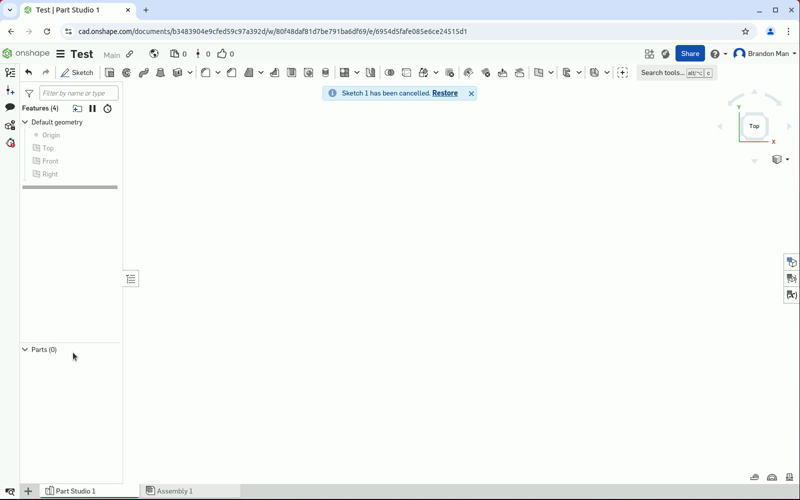
key_down(shift)
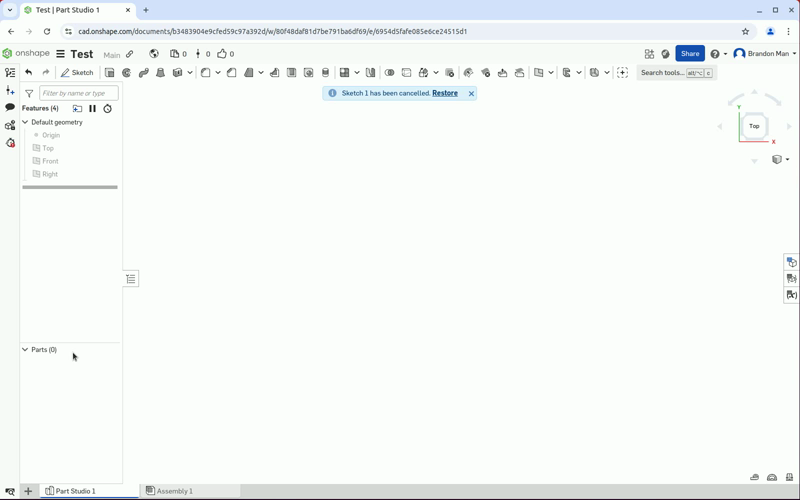
key(up)
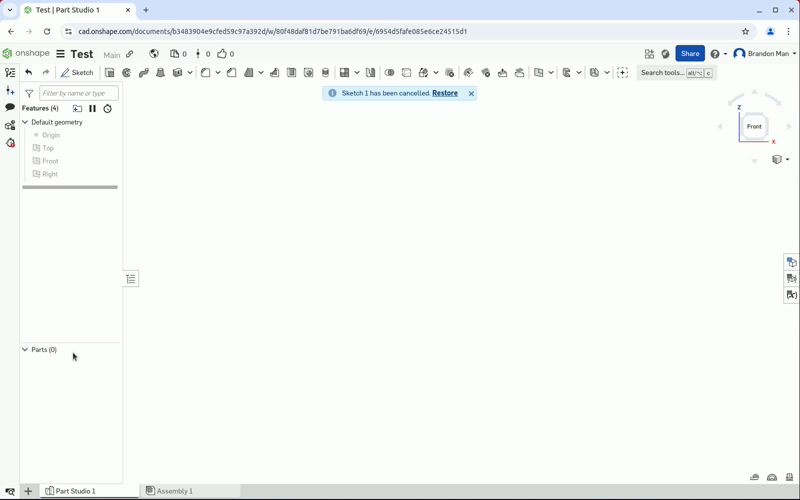
key_up(shift)
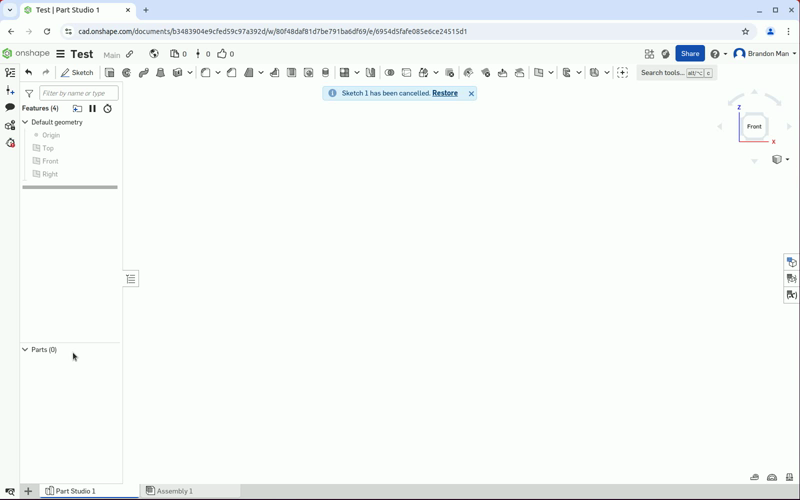
mouse_move(73, 352)
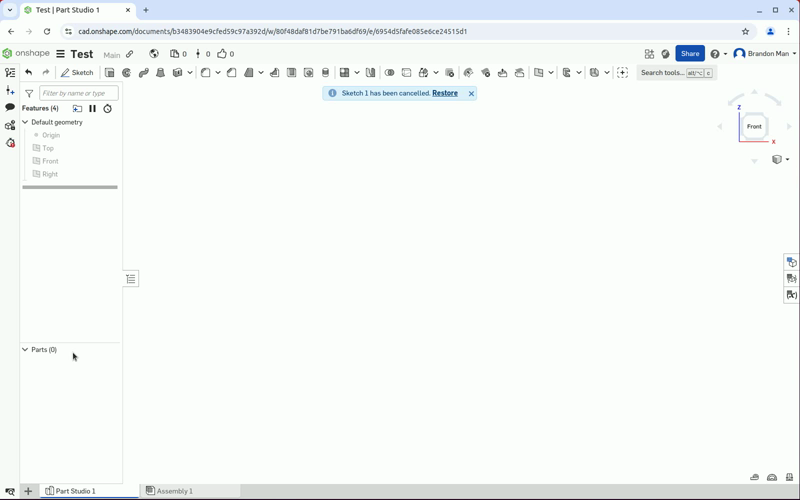
key(shift+y)
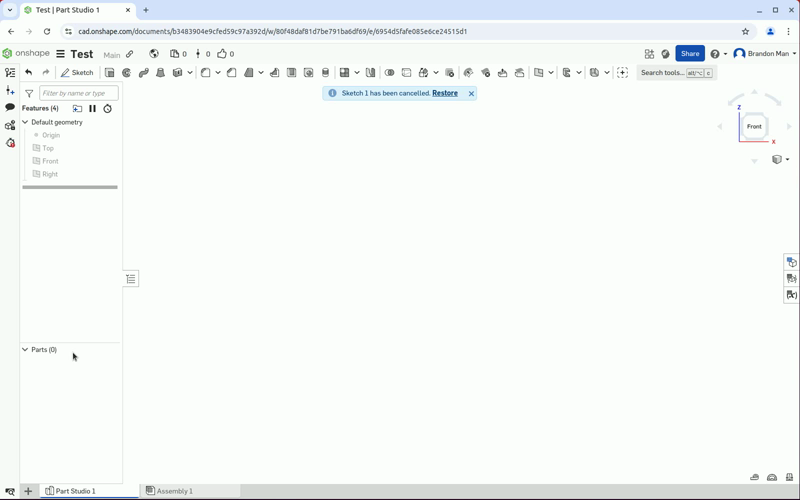
key(shift+s)
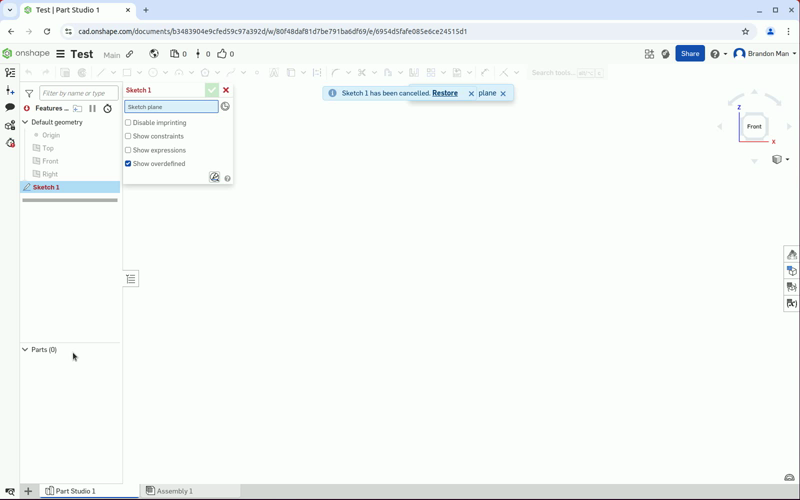
mouse_move(73, 163)
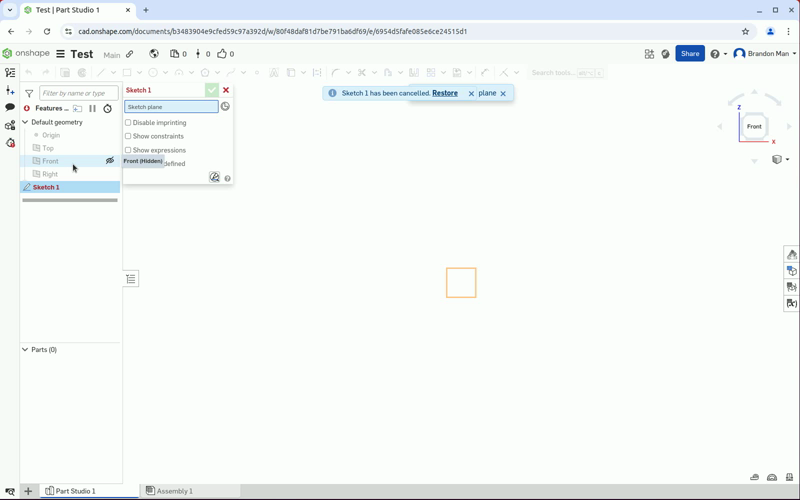
click(73, 163)
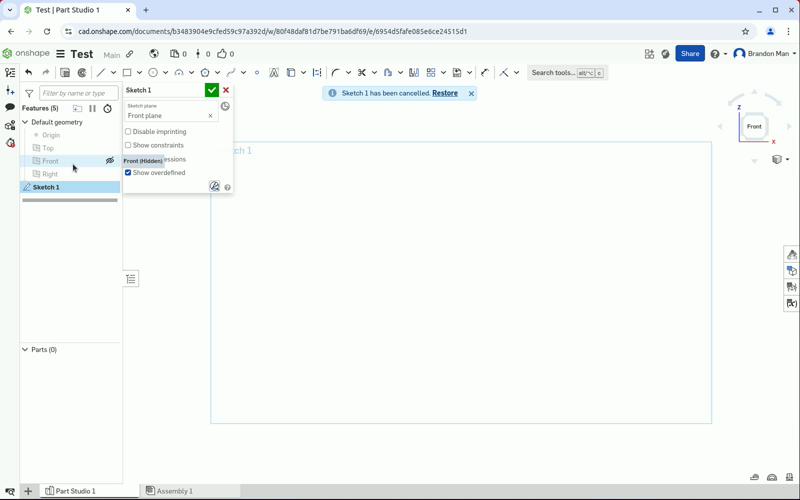
mouse_move(73, 352)
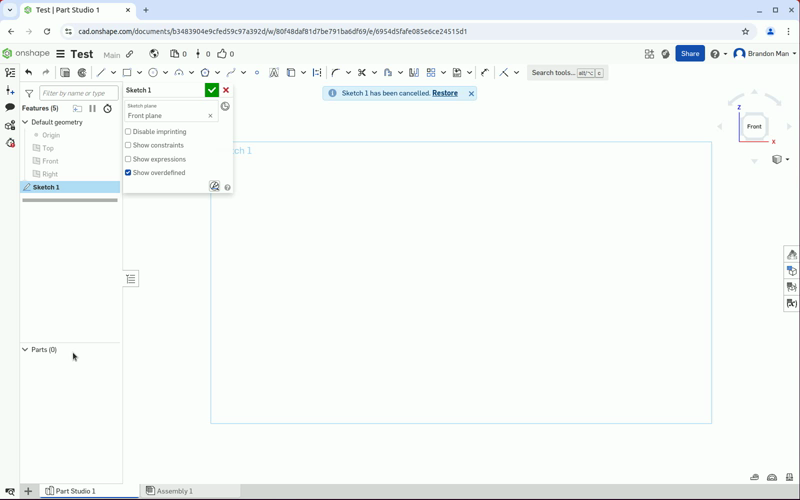
key(y)
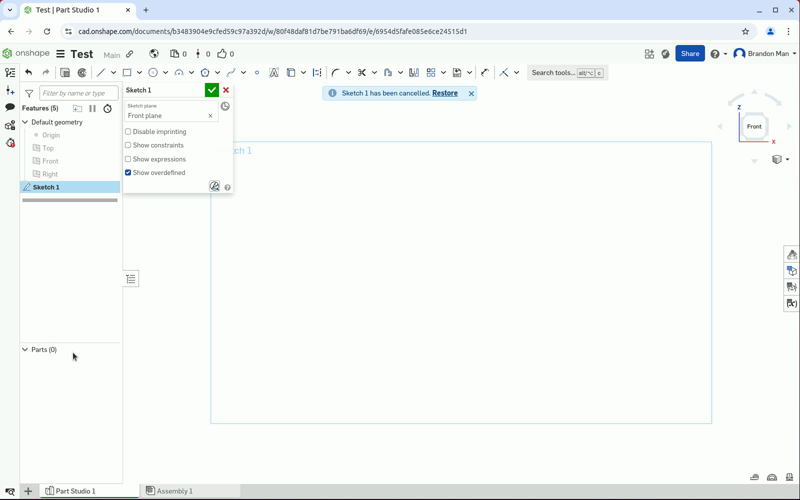
key(l)
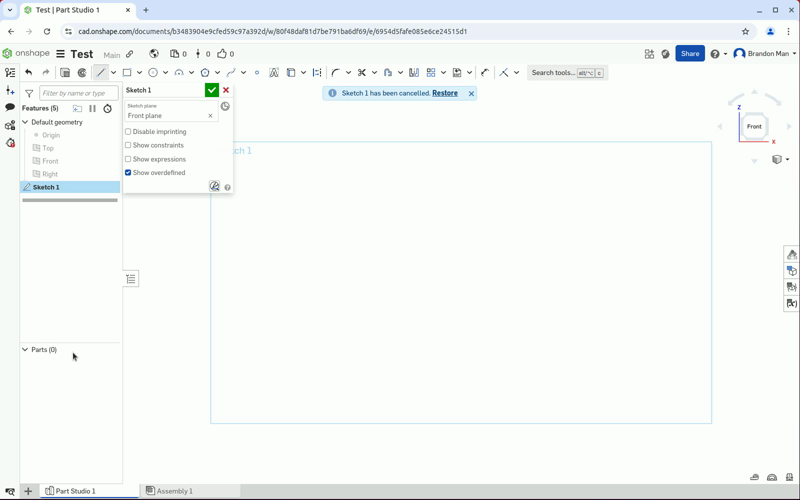
key_down(shift)
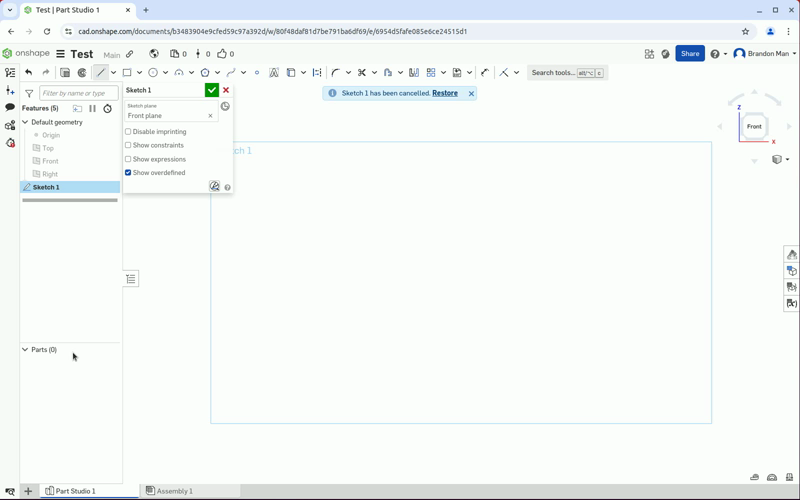
mouse_move(348, 351)
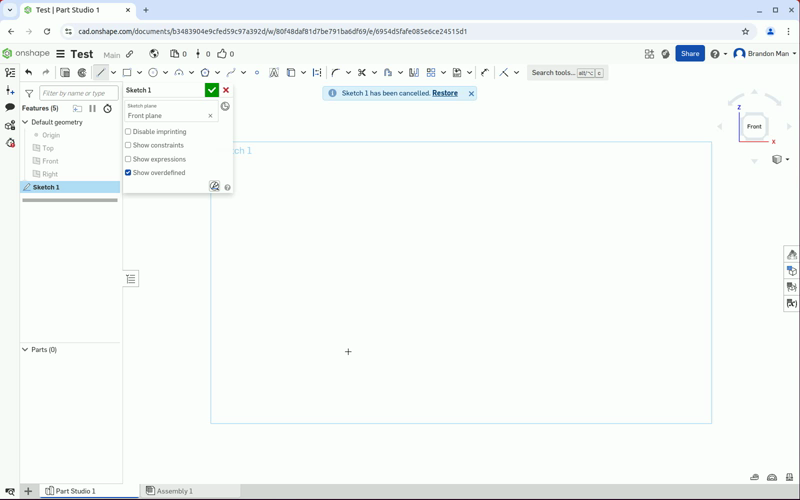
click(348, 351)
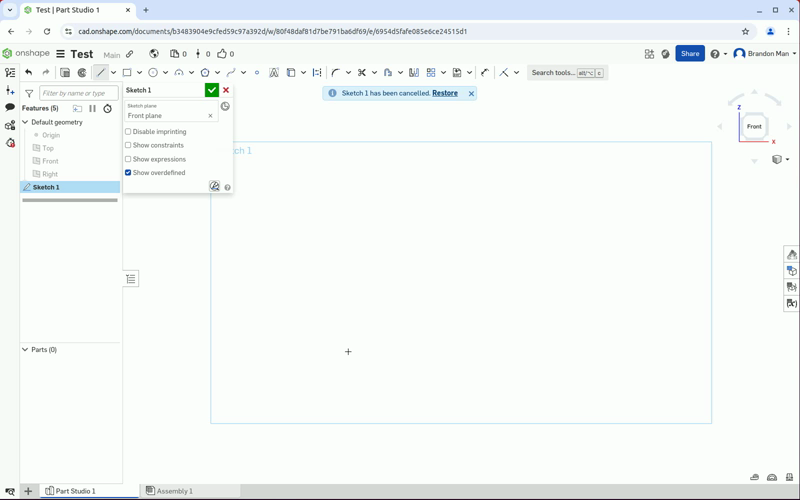
key_up(shift)
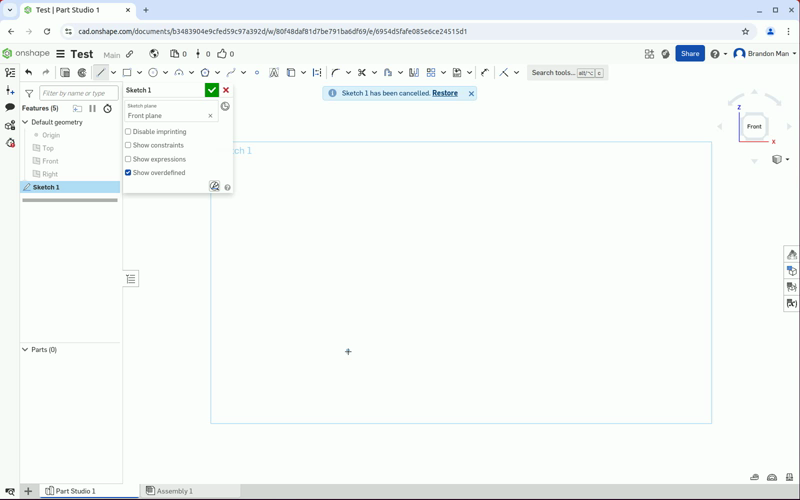
key_down(shift)
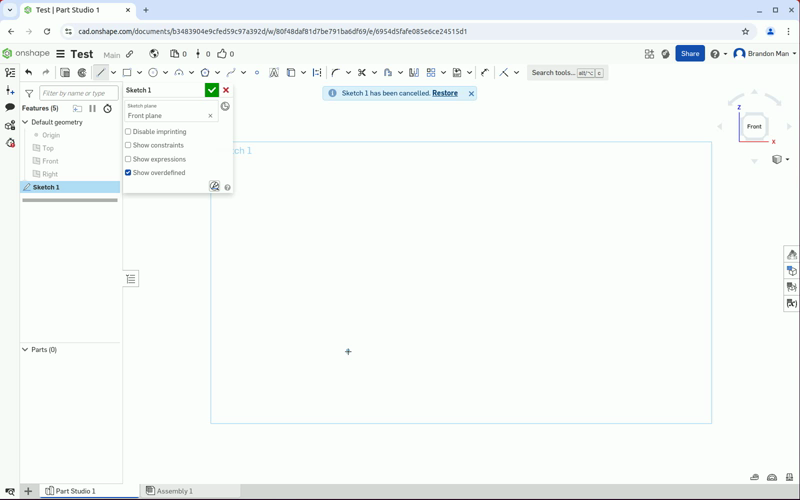
mouse_move(572, 351)
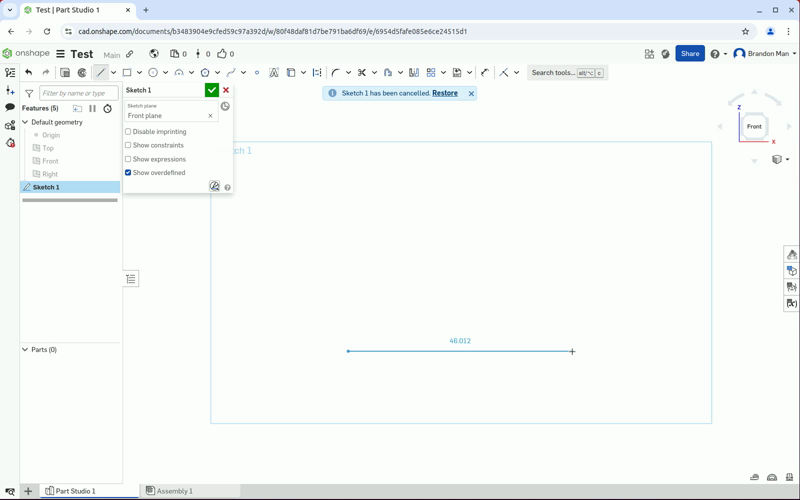
click(572, 351)
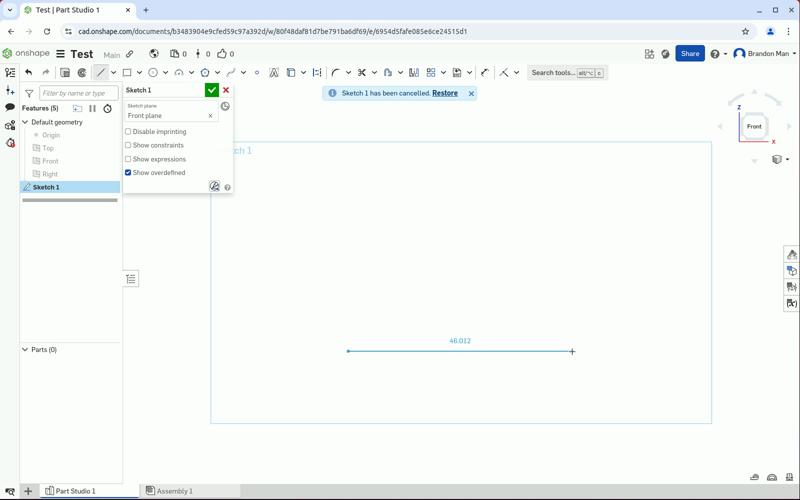
key_up(shift)
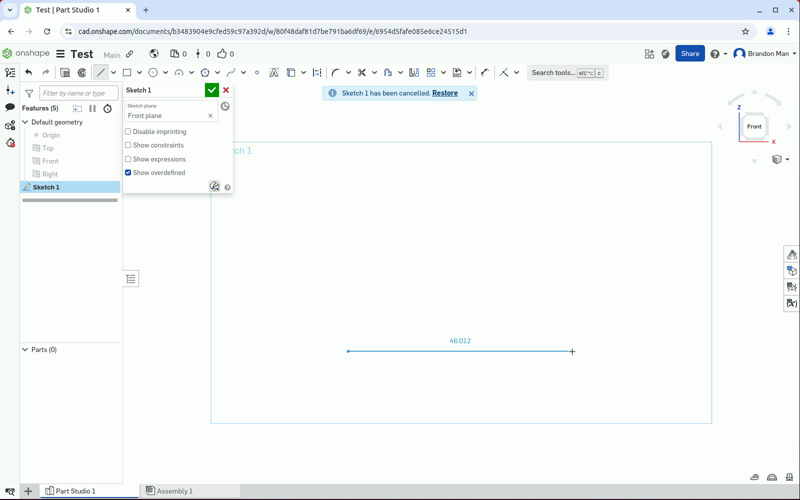
key_down(shift)
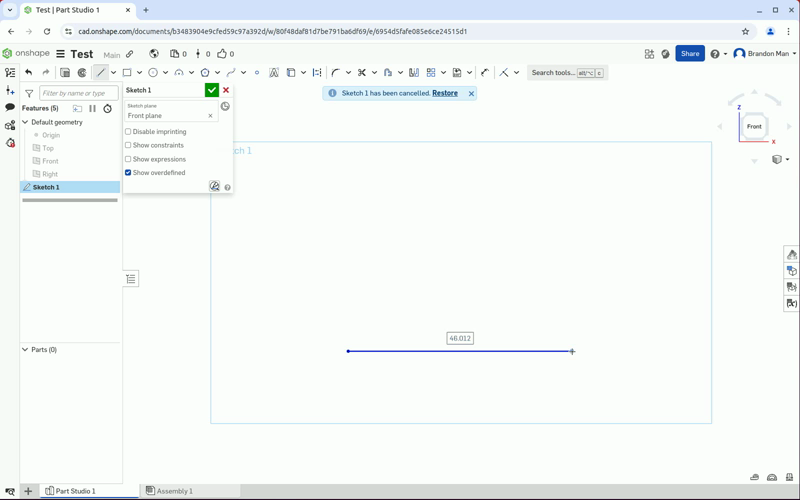
mouse_move(572, 216)
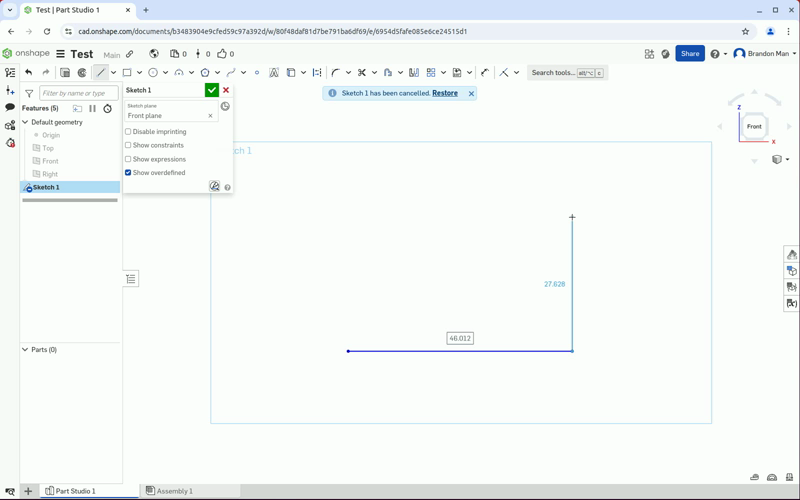
click(572, 216)
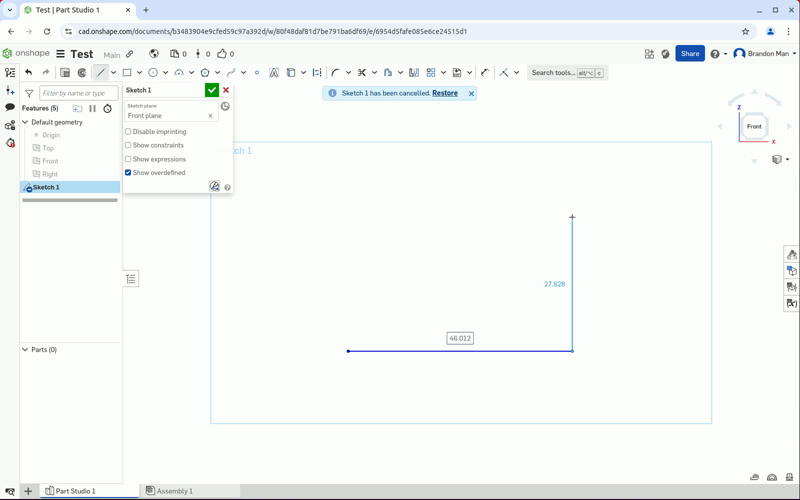
key_up(shift)
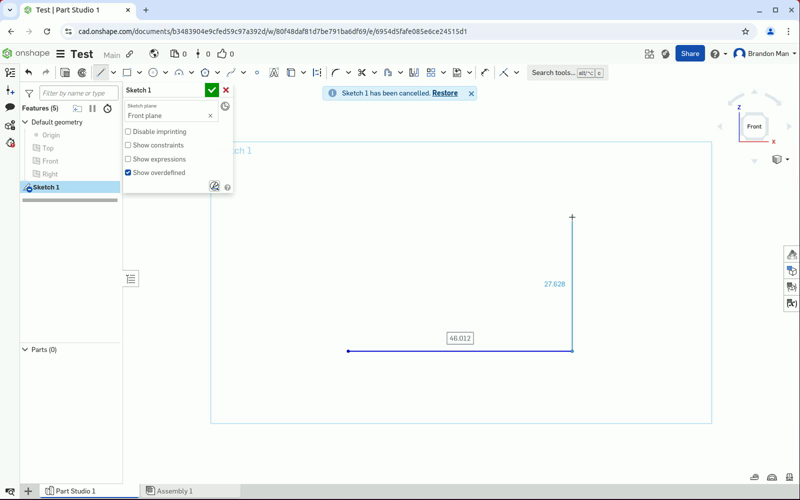
key_down(shift)
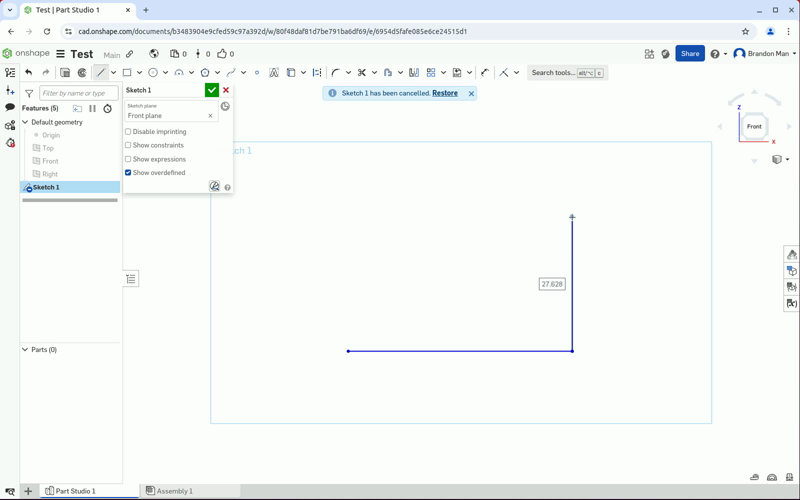
mouse_move(348, 216)
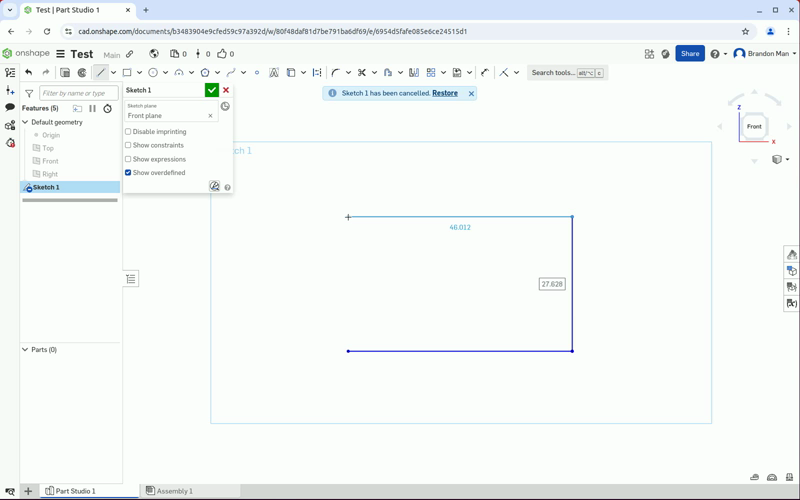
click(348, 216)
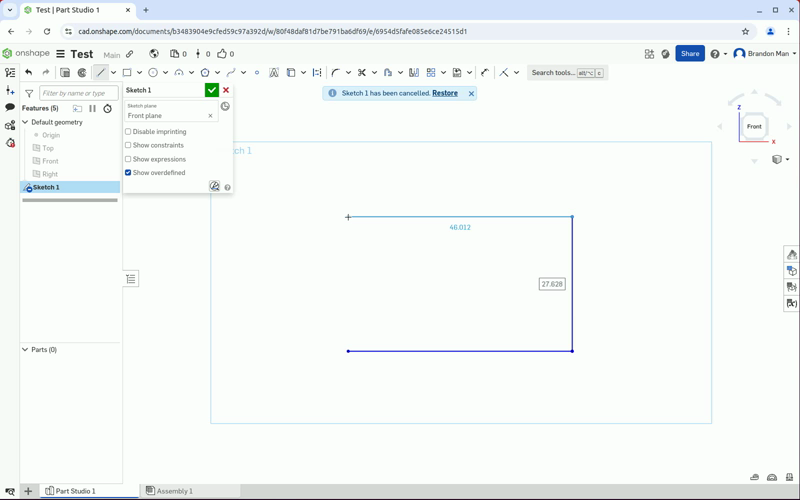
key_up(shift)
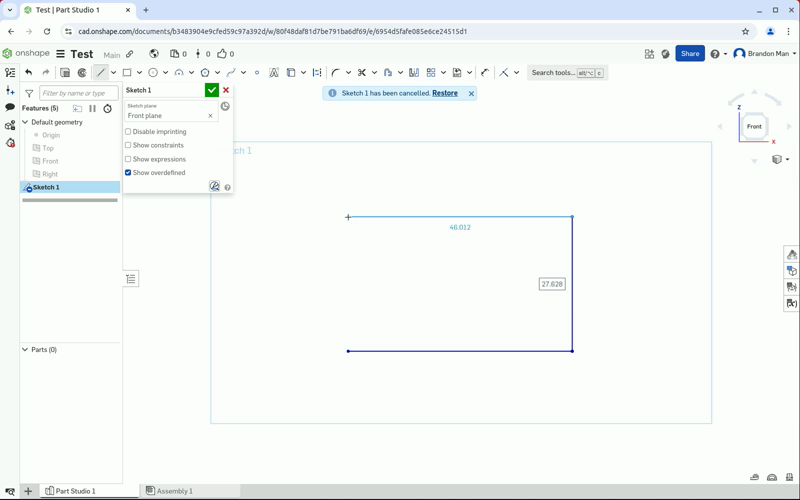
key_down(shift)
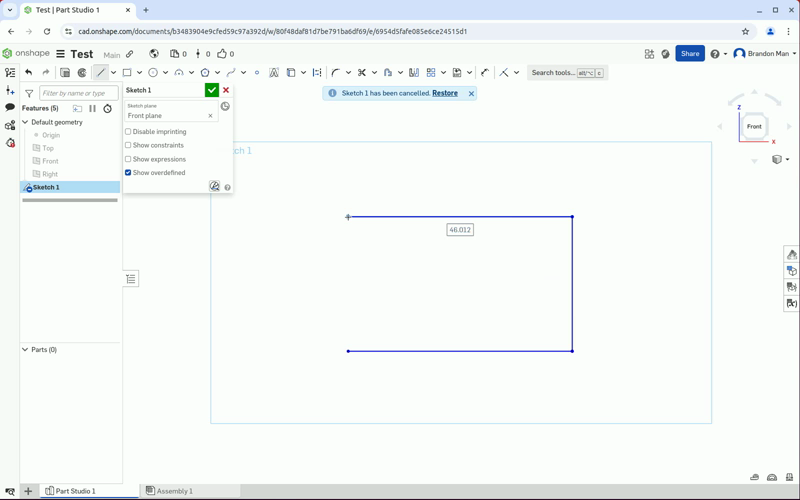
mouse_move(348, 351)
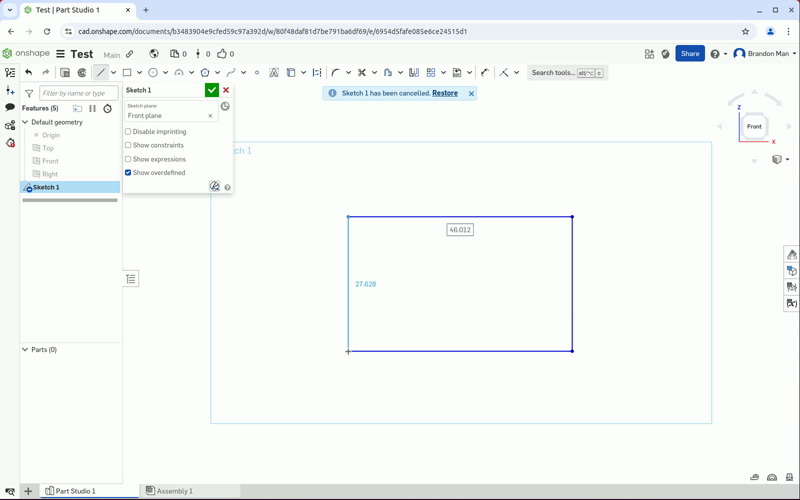
key_up(shift)
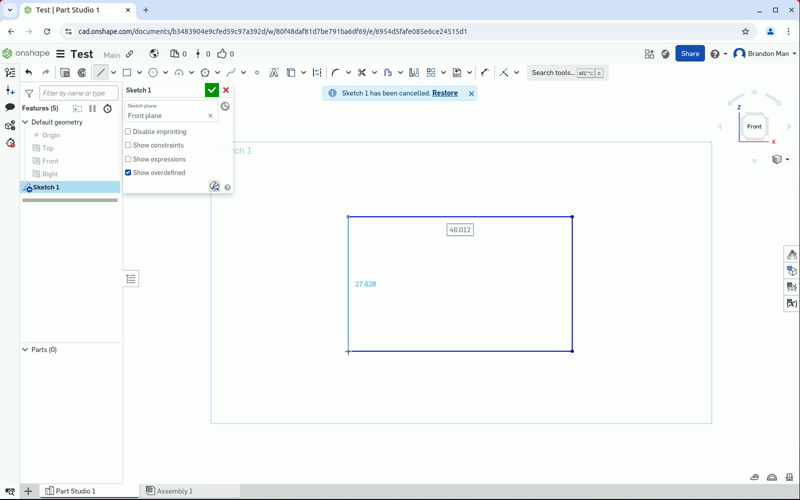
click(348, 351)
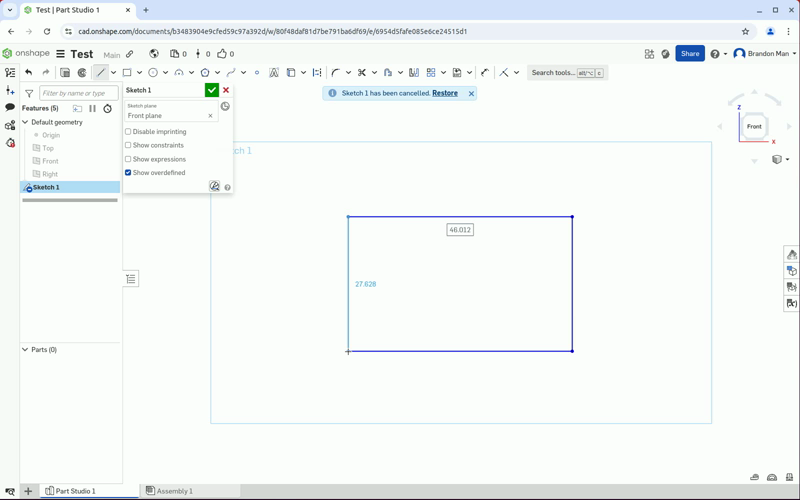
key(esc)
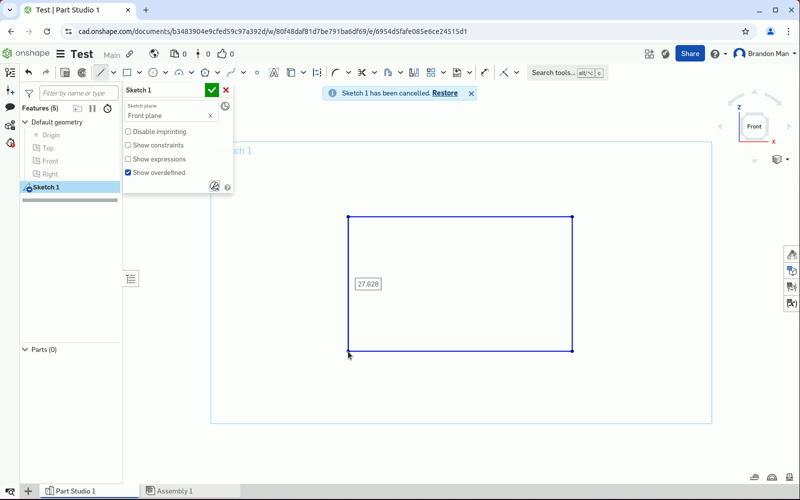
mouse_move(543, 320)
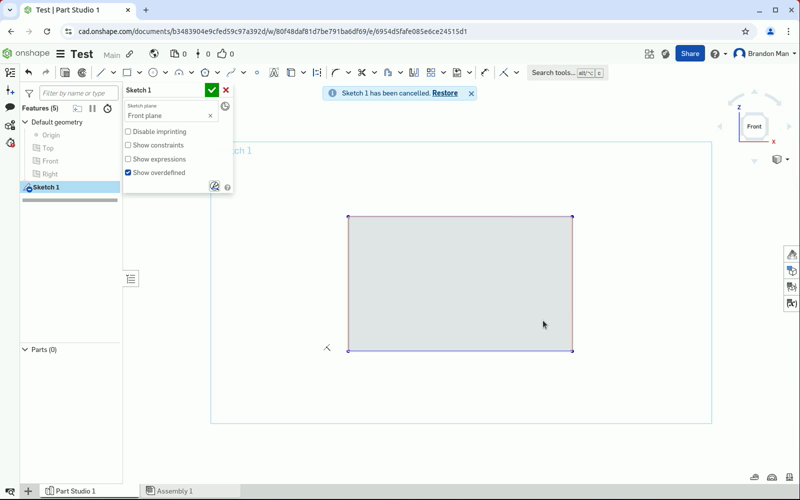
click(543, 320)
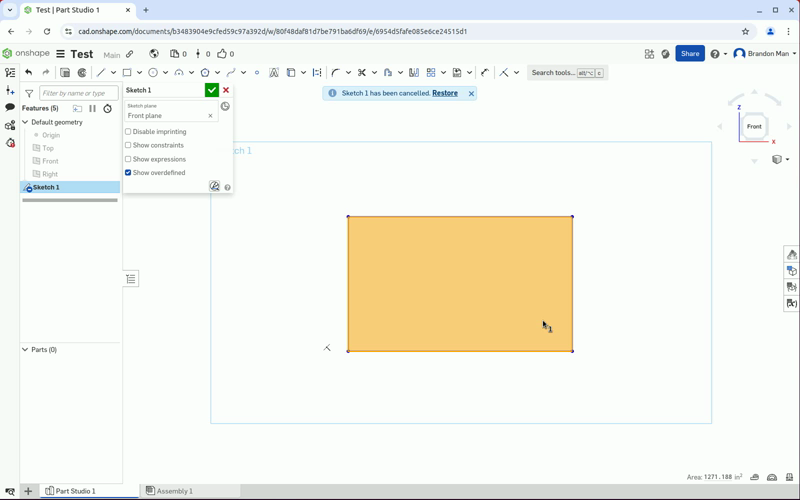
mouse_move(73, 352)
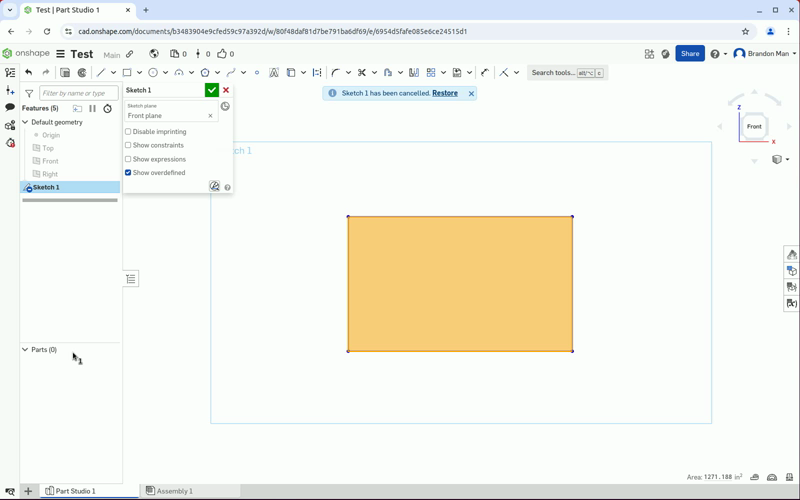
key(shift+y)
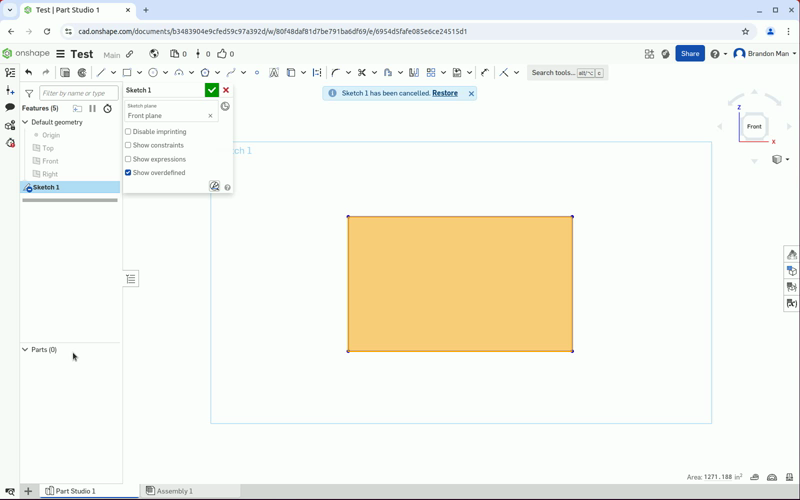
key(shift+e)
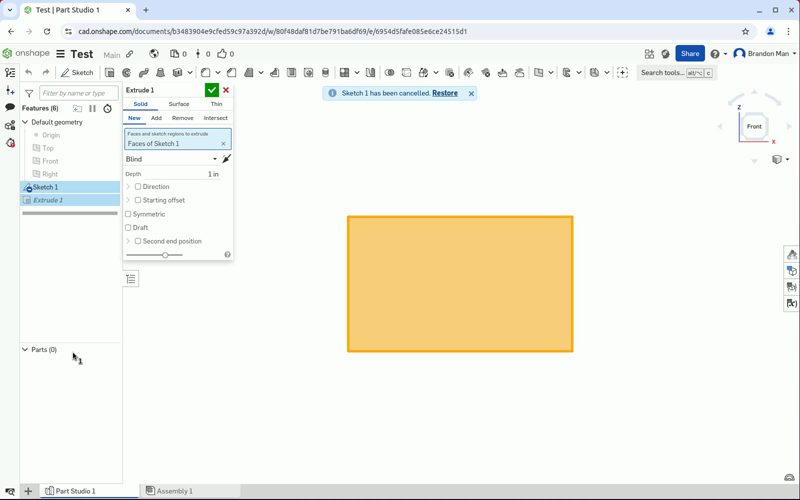
mouse_move(143, 106)
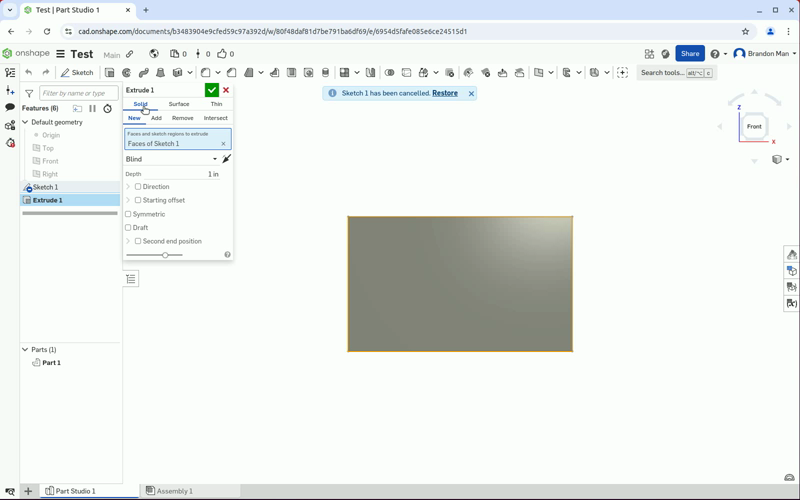
click(143, 106)
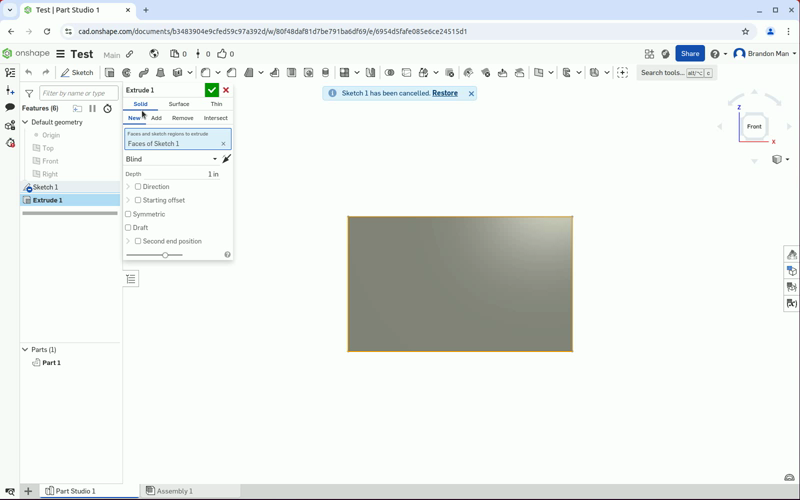
mouse_move(137, 120)
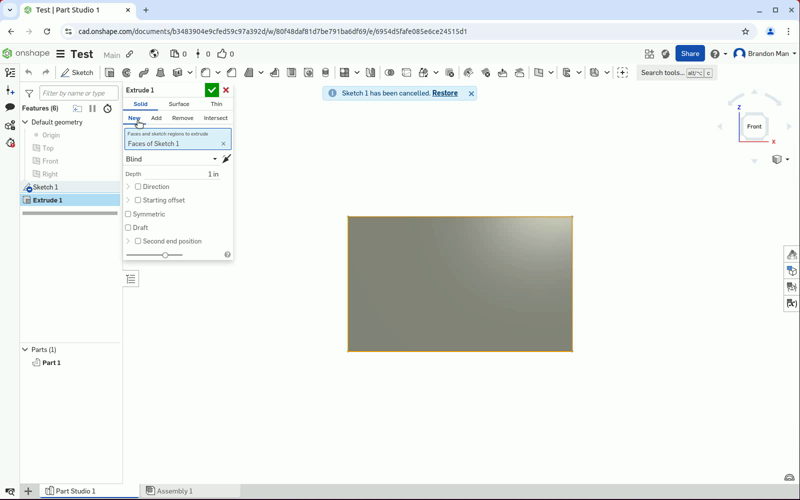
click(137, 120)
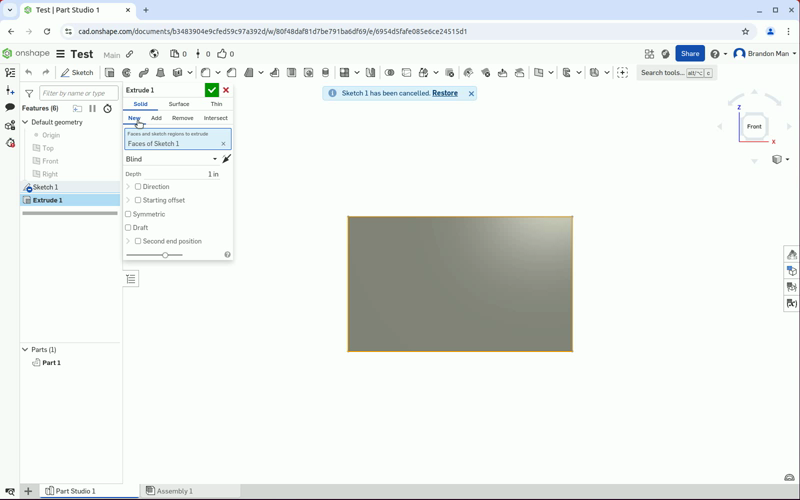
key(tab, 4)
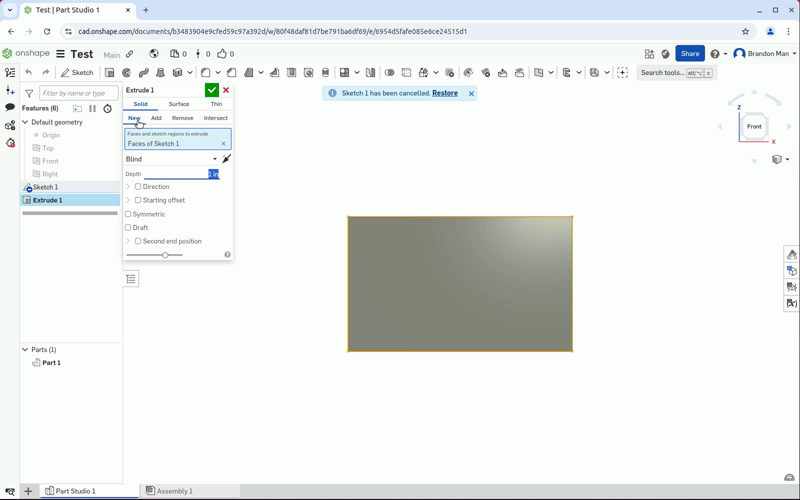
text(-9.147)
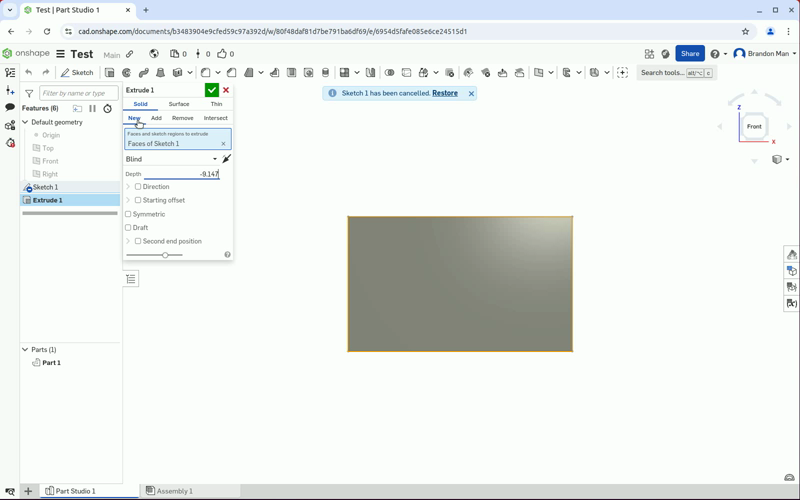
key(enter)
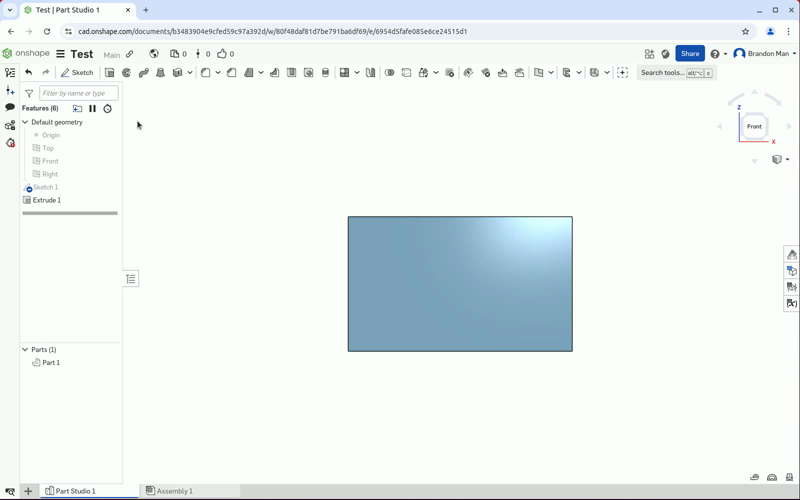
key(shift+h)
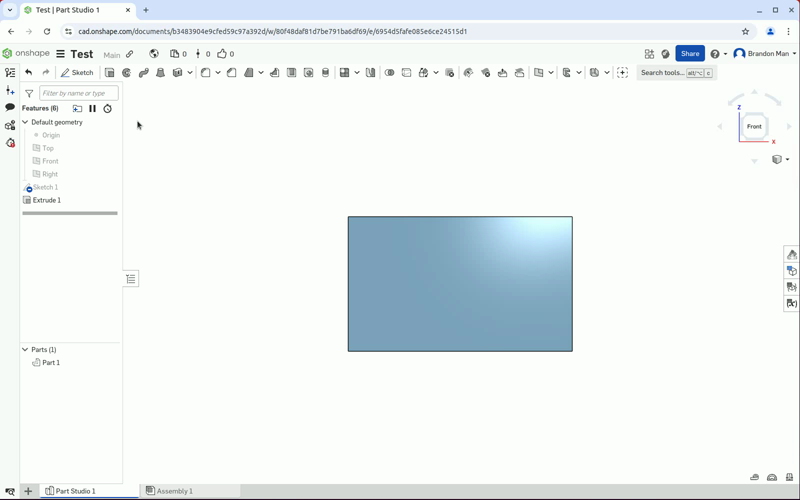
key(shift+h)
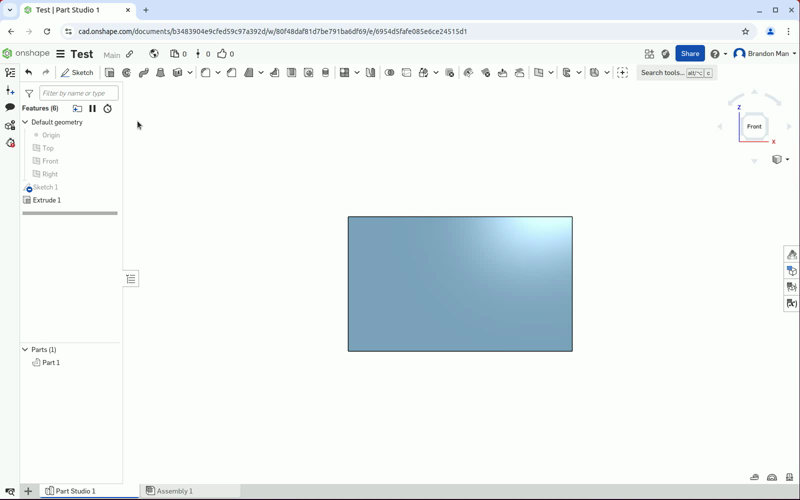
mouse_move(73, 189)
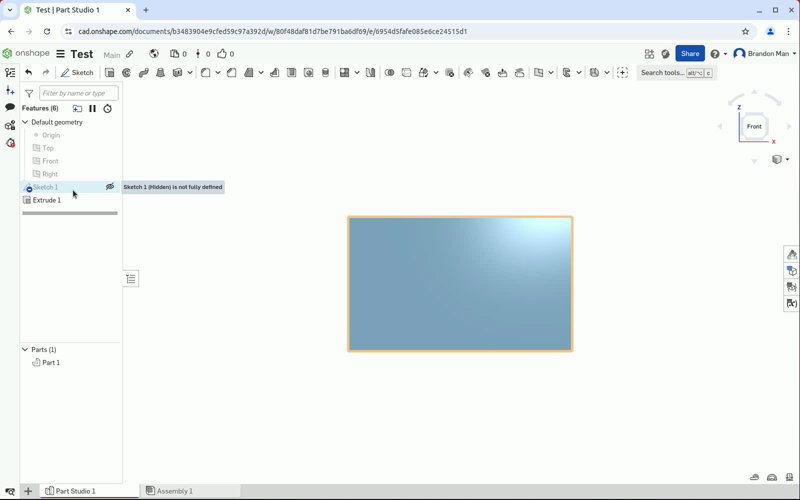
click(73, 189)
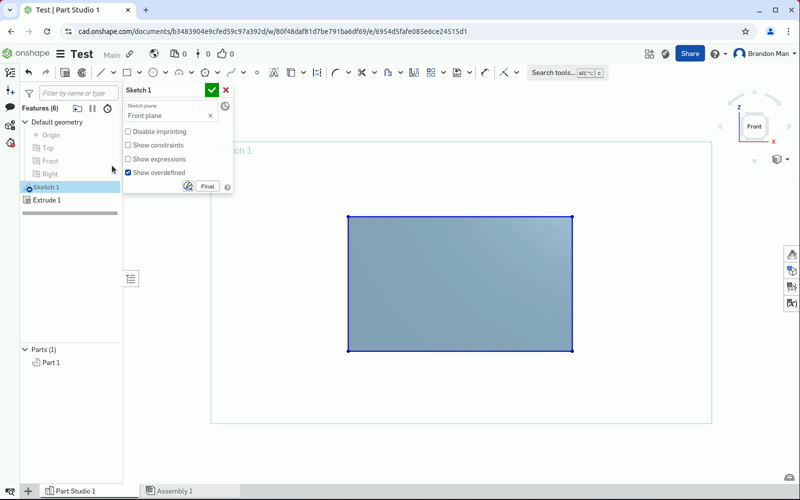
mouse_move(229, 92)
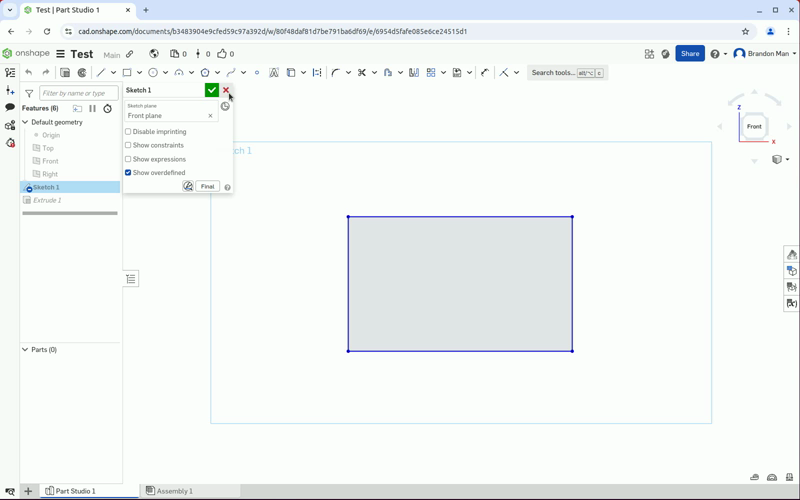
click(229, 92)
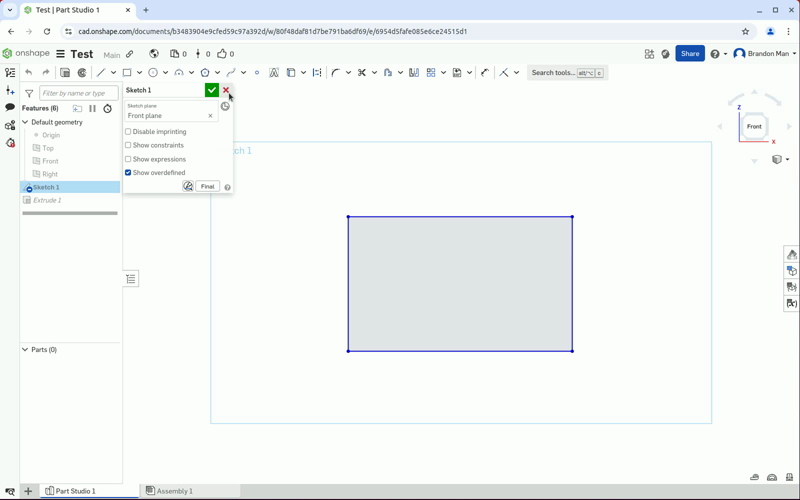
key(shift+s)
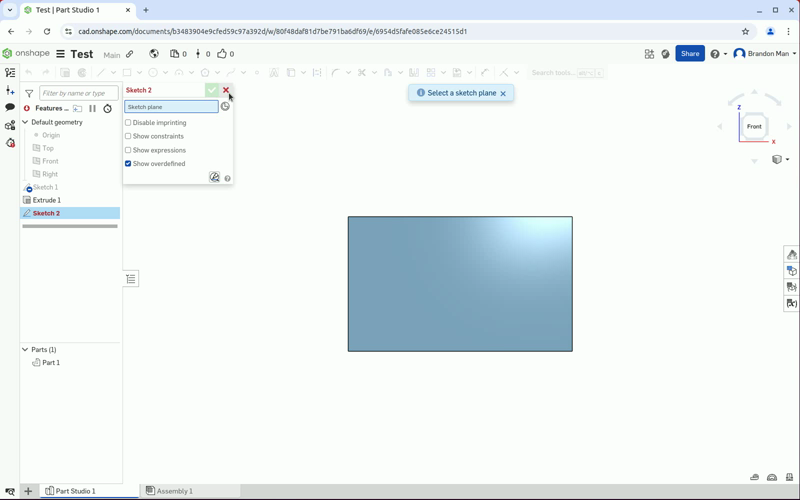
mouse_move(73, 163)
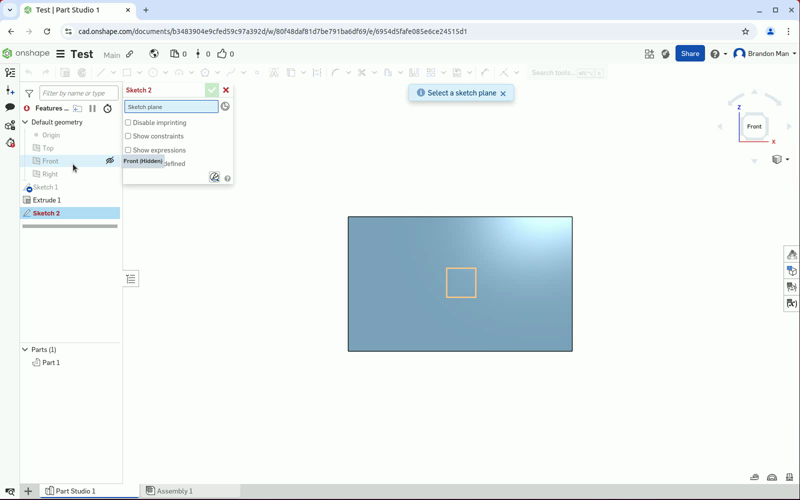
click(73, 163)
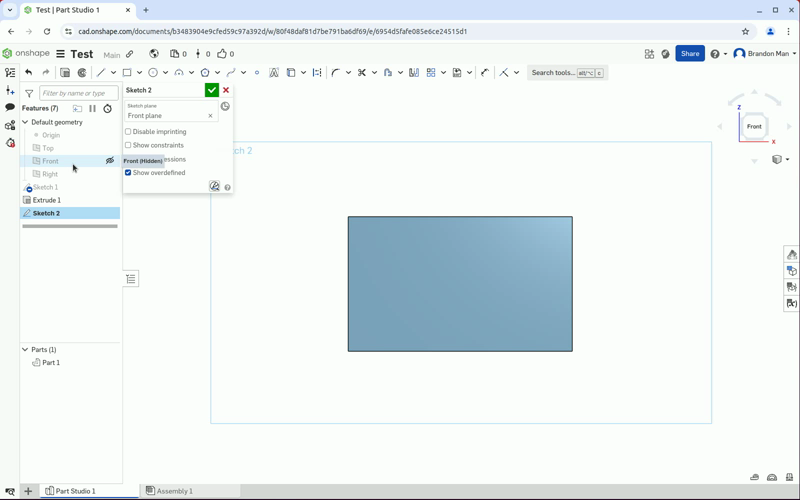
mouse_move(73, 352)
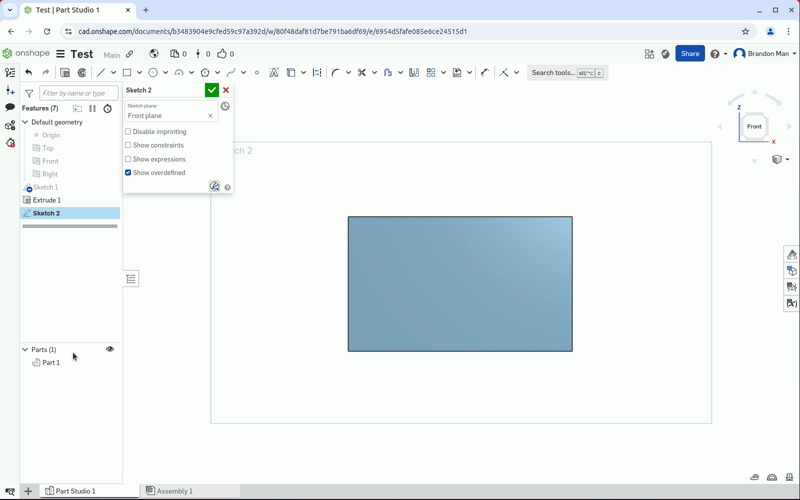
key(y)
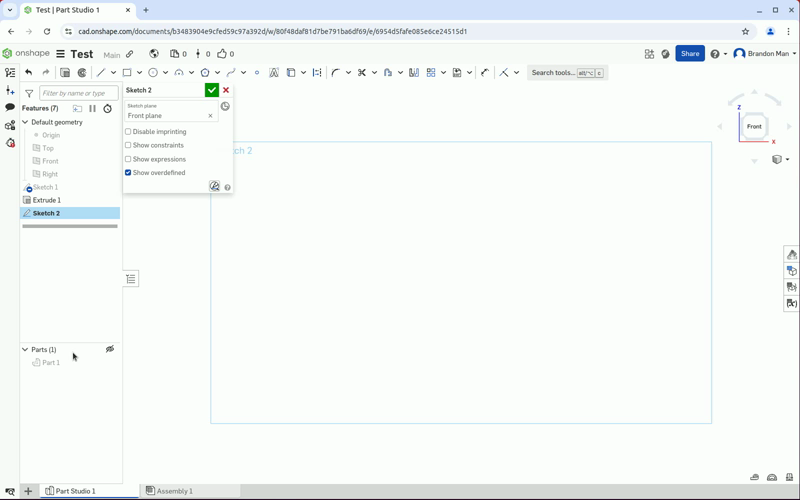
key(c)
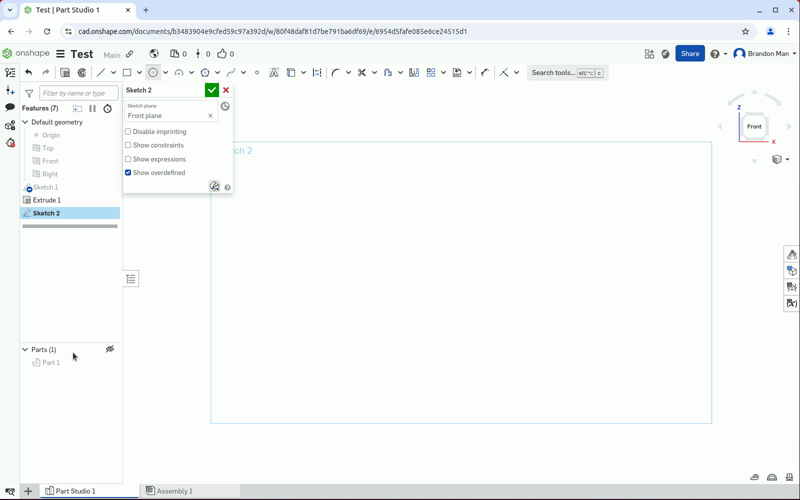
key_down(shift)
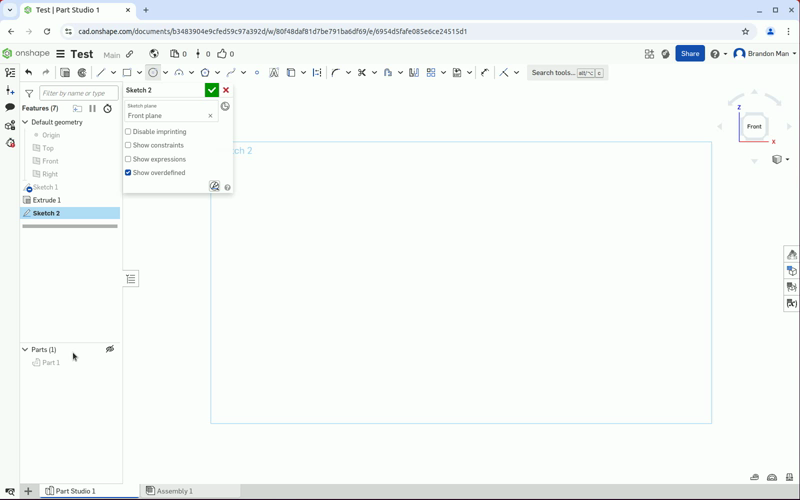
mouse_move(433, 282)
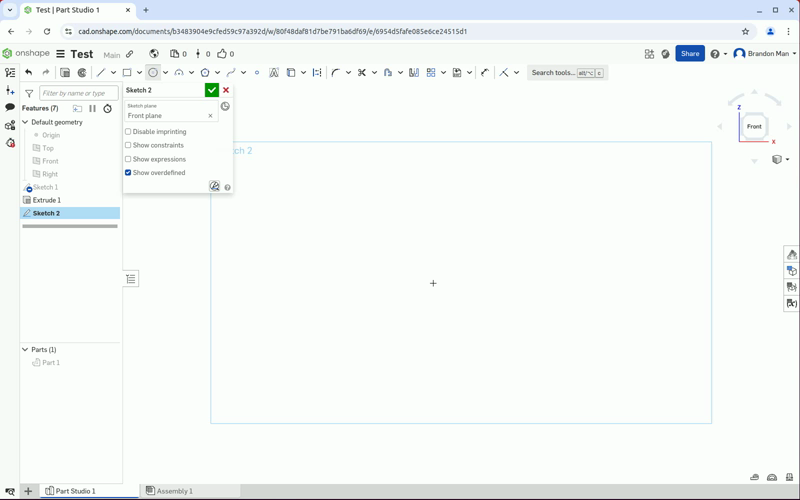
click(433, 282)
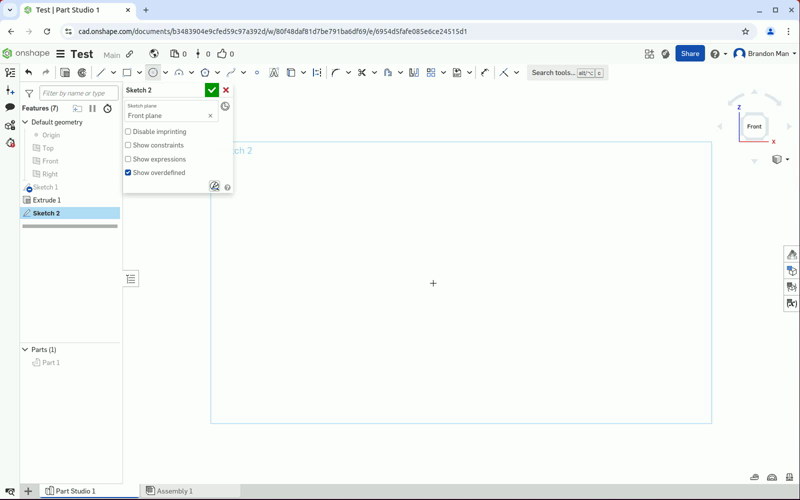
key_up(shift)
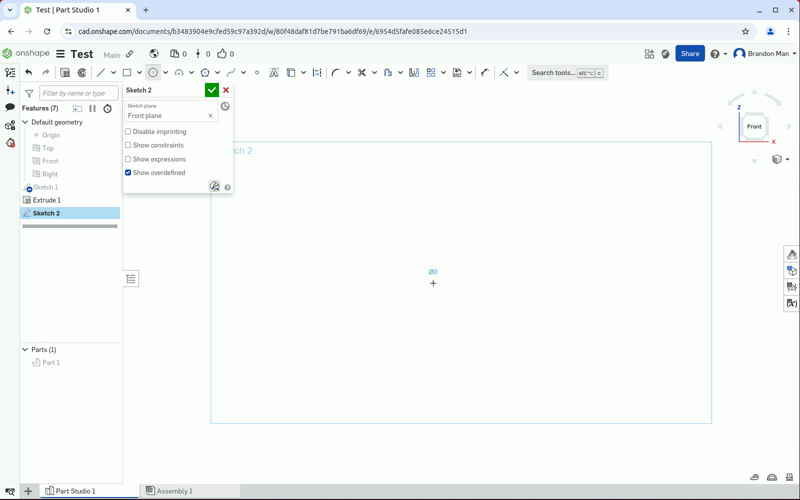
mouse_move(447, 282)
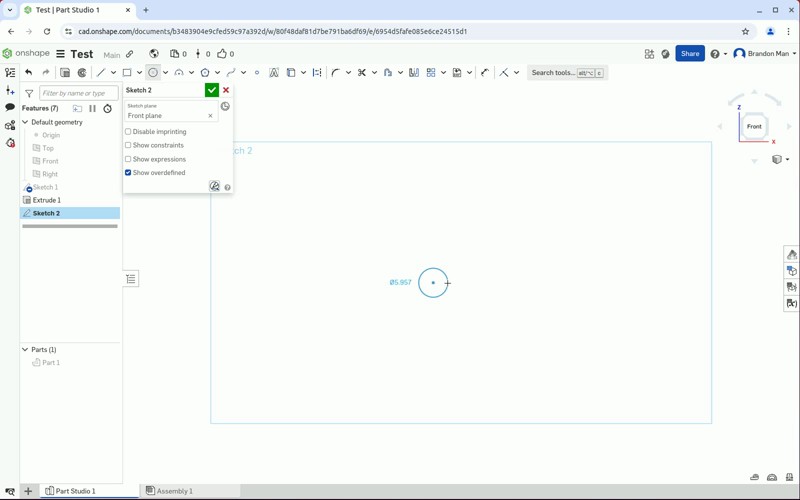
click(447, 282)
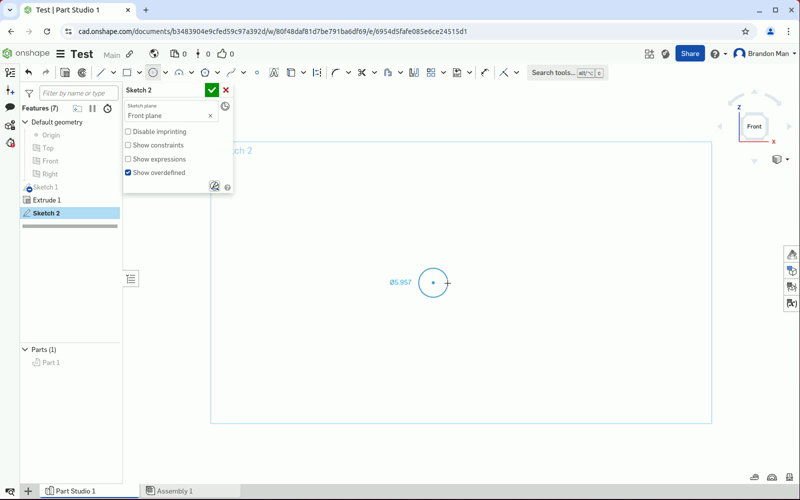
key(esc)
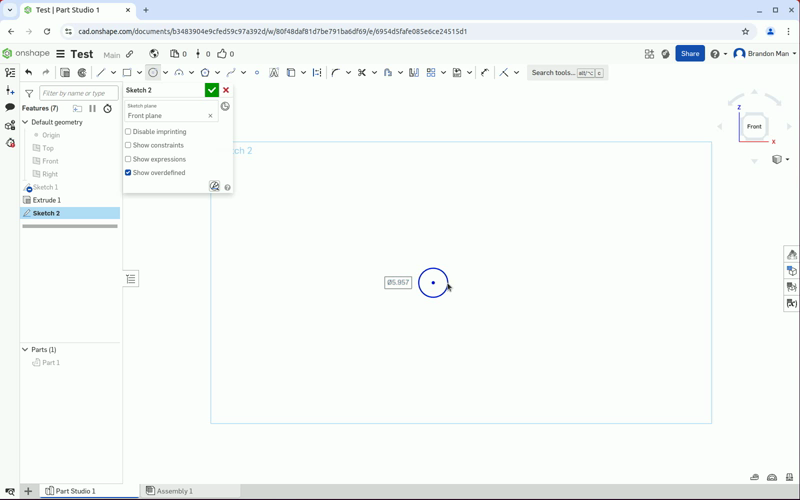
mouse_move(420, 287)
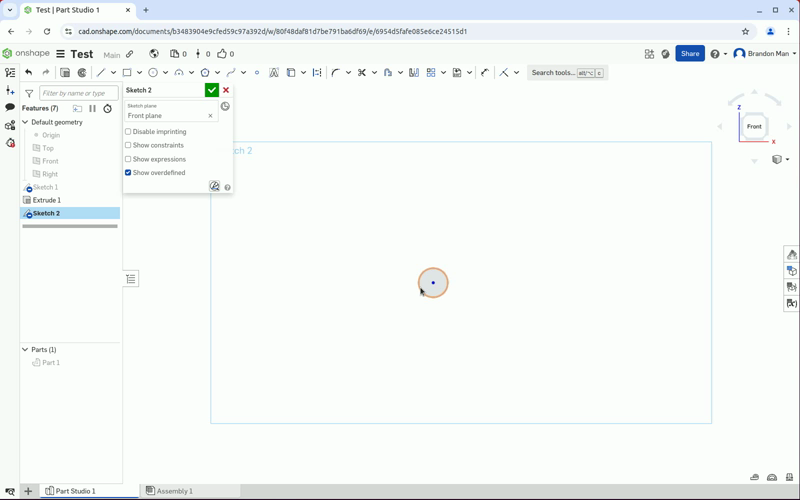
scroll(6)
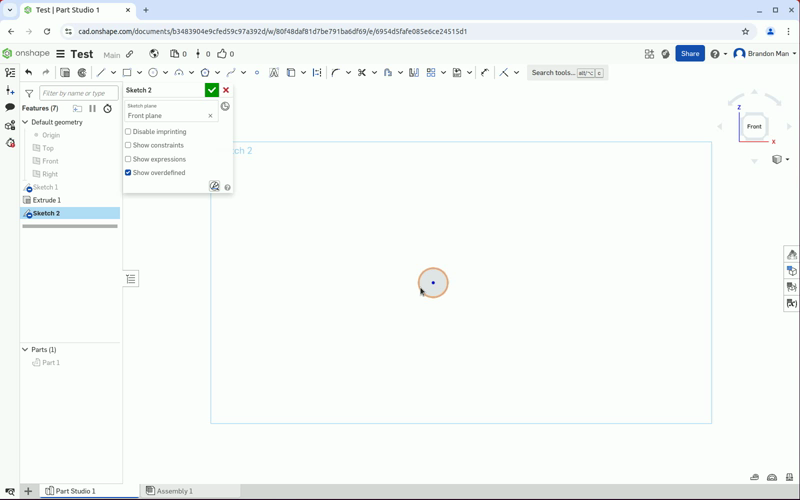
scroll(6)
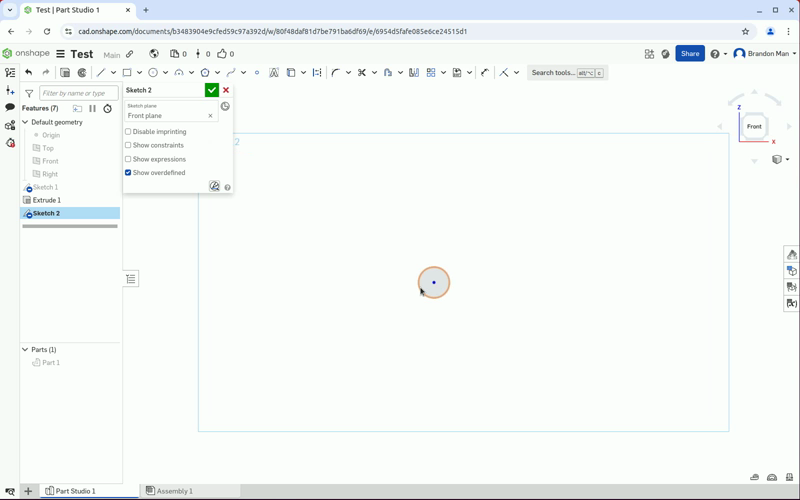
scroll(6)
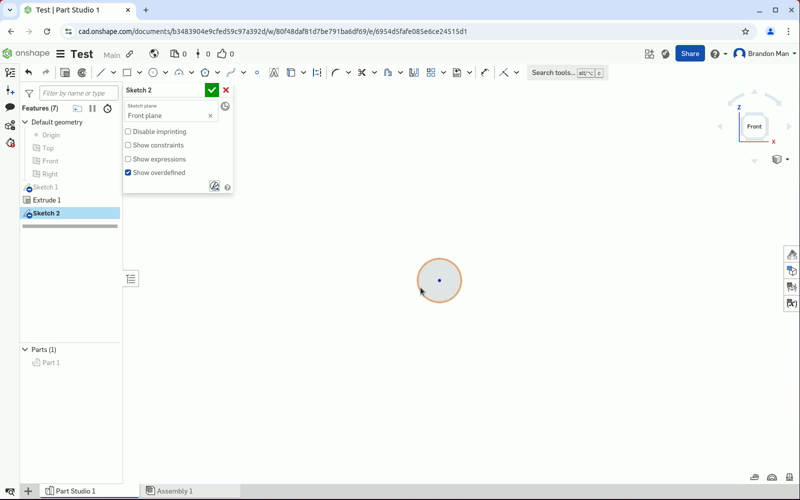
scroll(6)
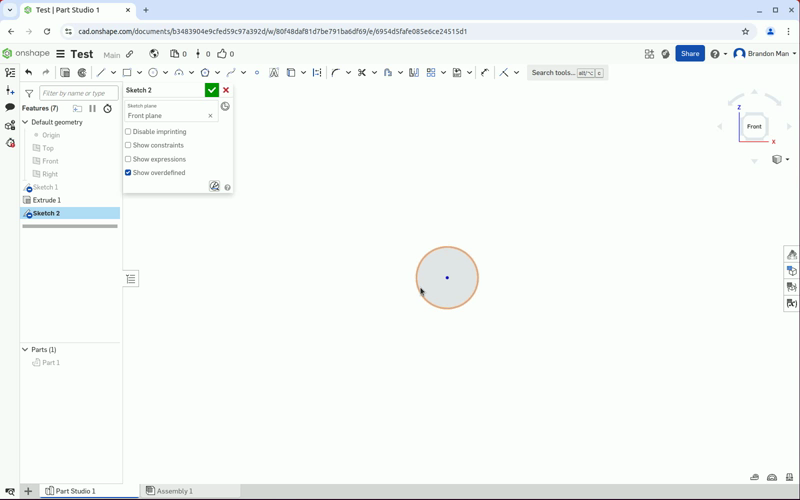
scroll(6)
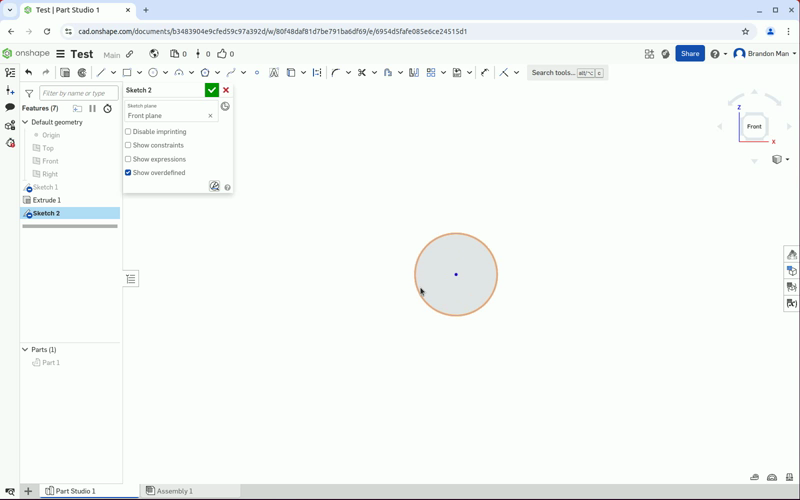
scroll(6)
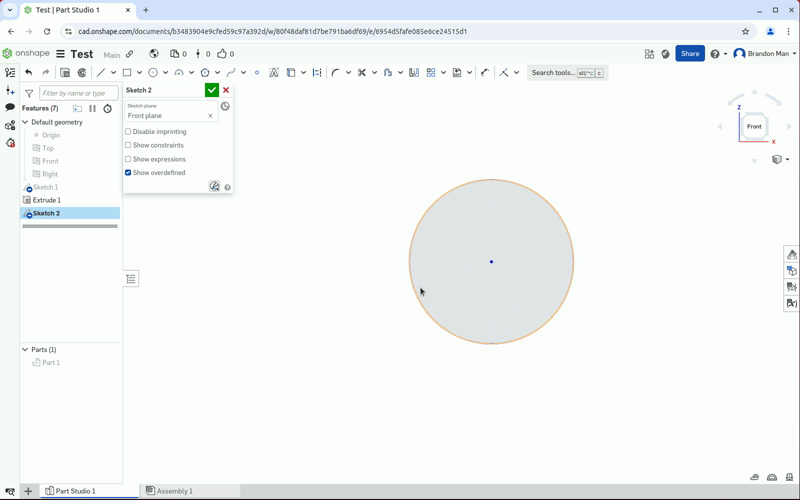
scroll(6)
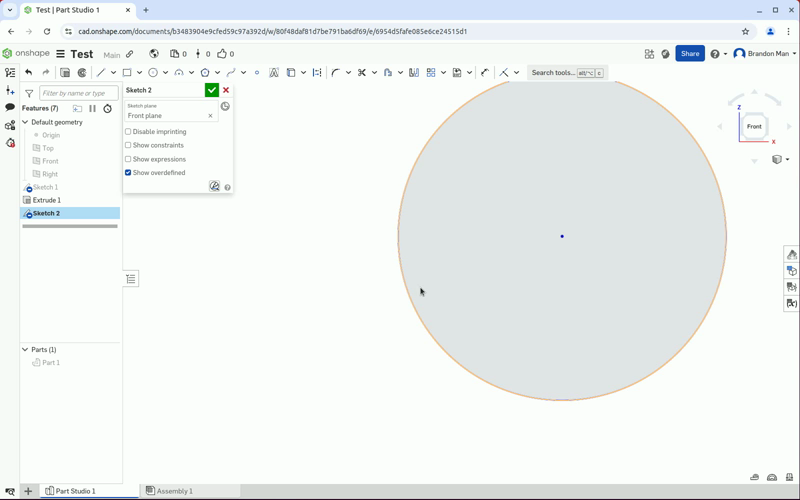
click(420, 287)
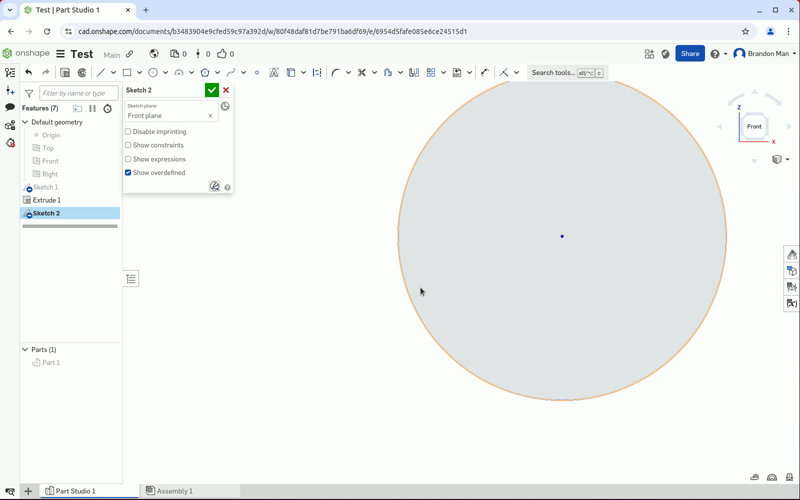
scroll(-6)
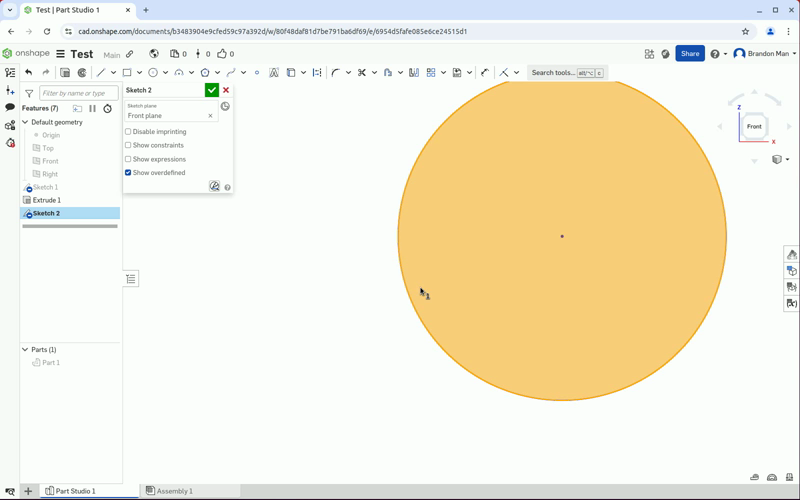
scroll(-6)
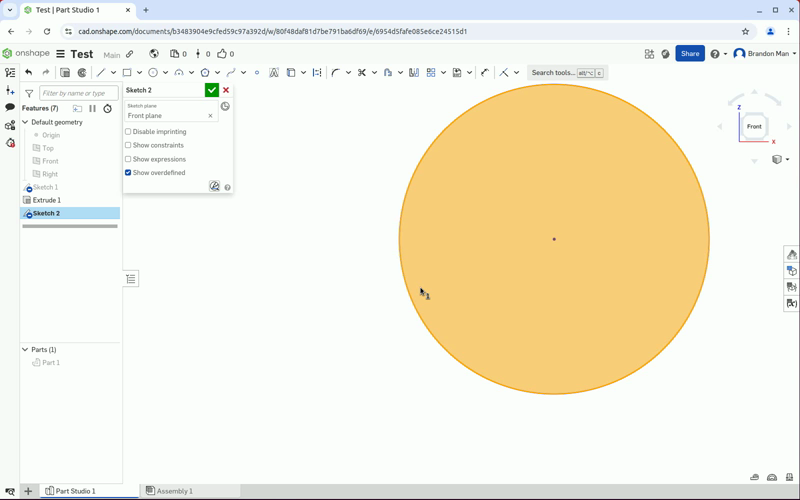
scroll(-6)
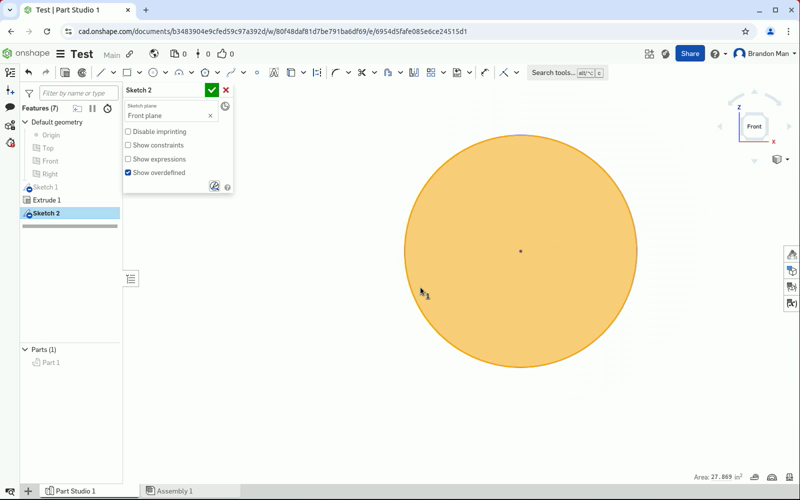
scroll(-6)
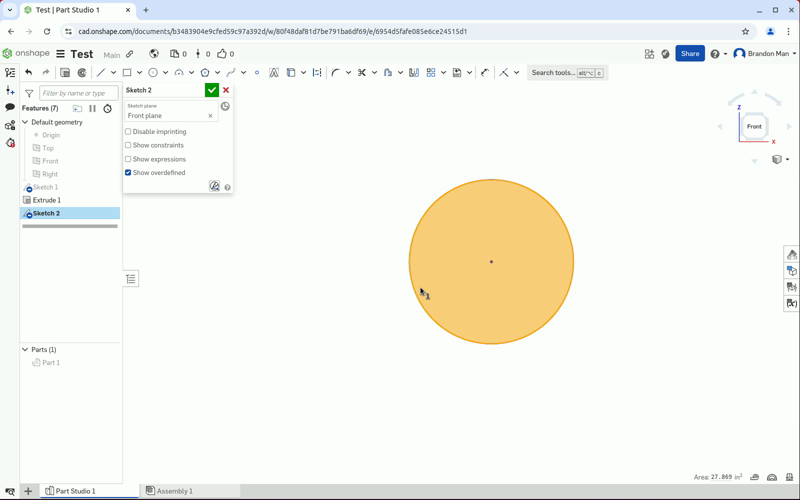
scroll(-6)
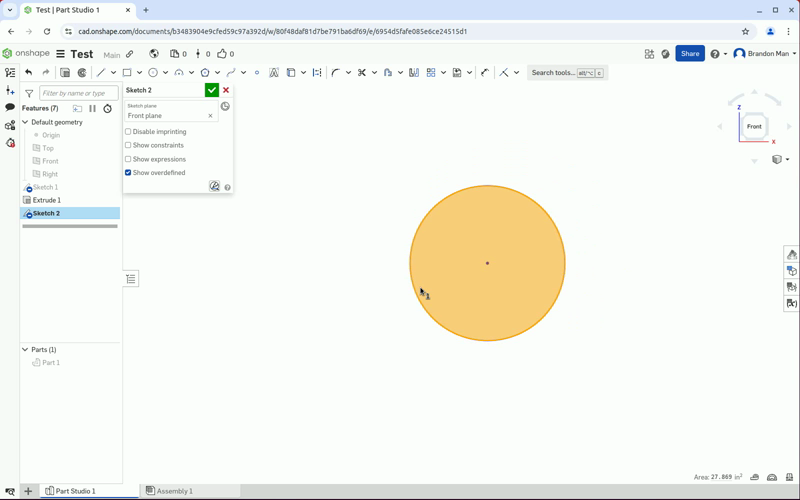
scroll(-6)
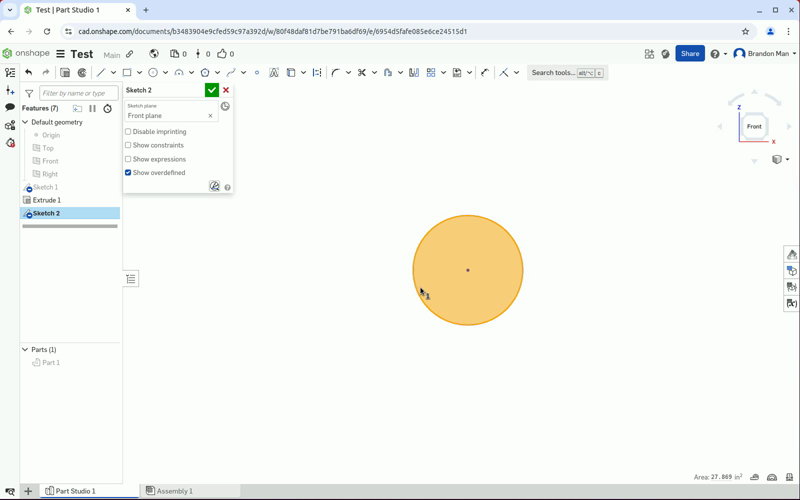
scroll(-6)
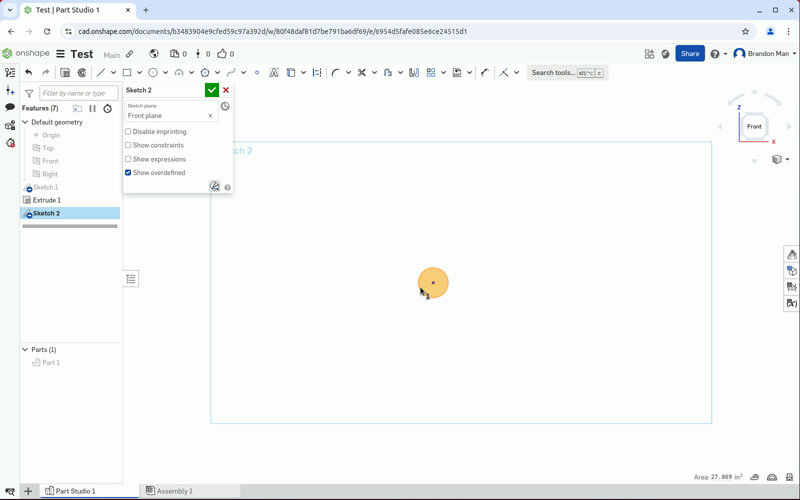
mouse_move(73, 352)
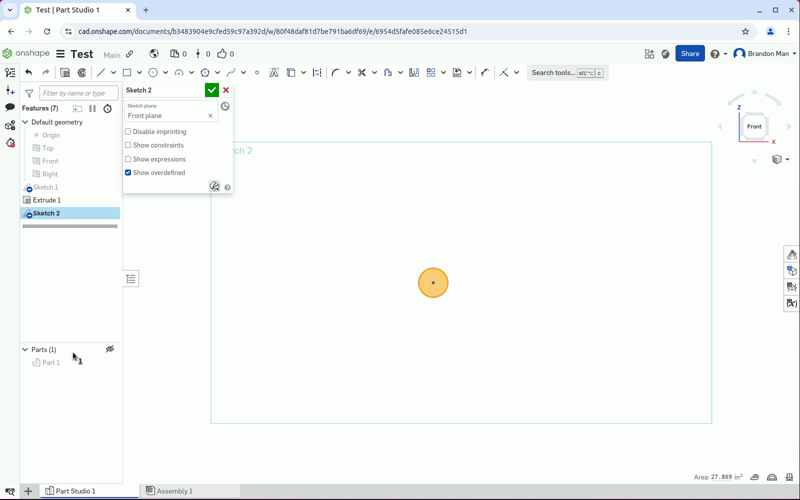
key(shift+y)
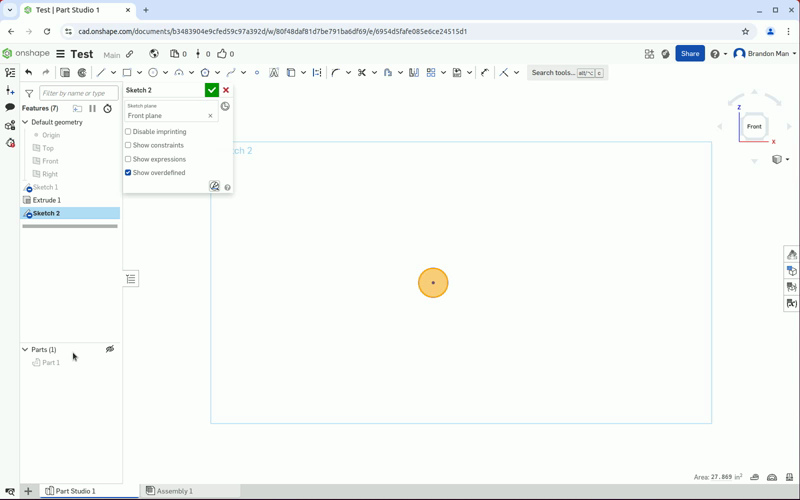
key(shift+e)
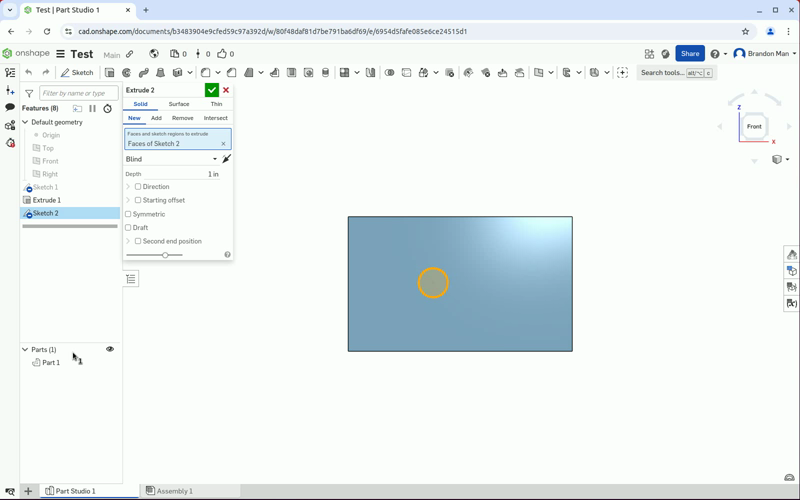
mouse_move(143, 106)
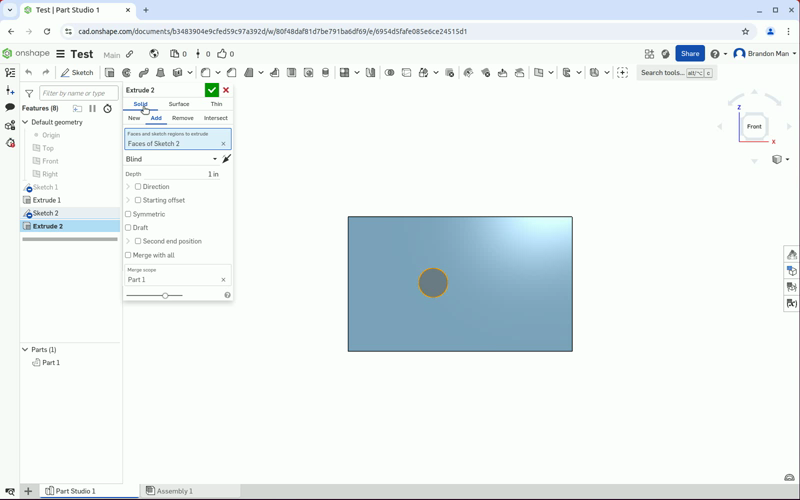
click(143, 106)
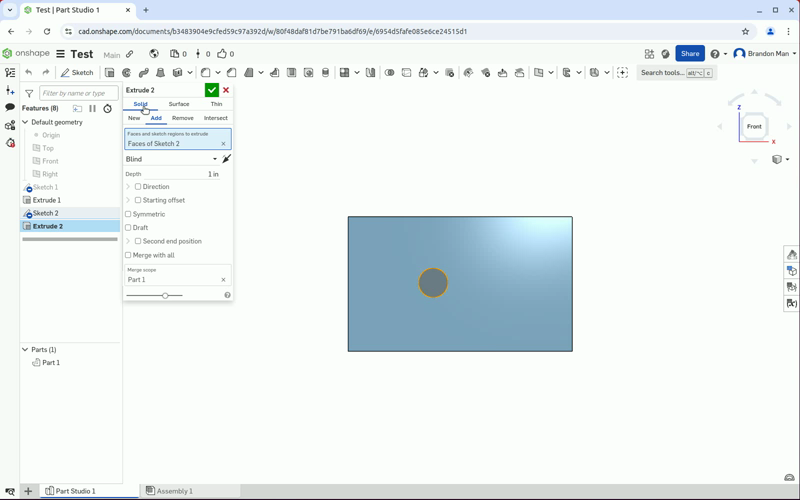
mouse_move(137, 120)
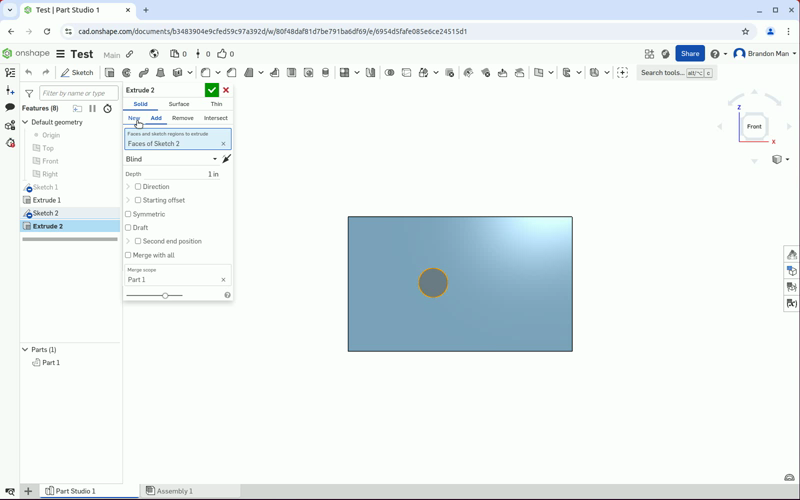
click(137, 120)
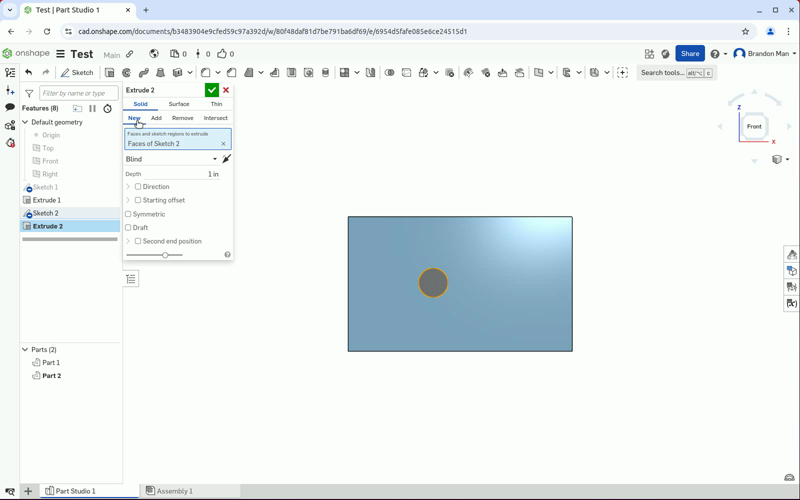
key(tab, 4)
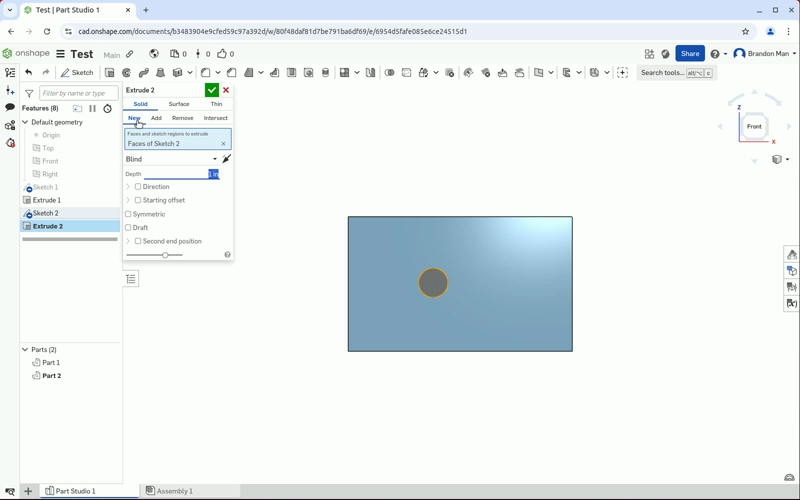
text(4.574)
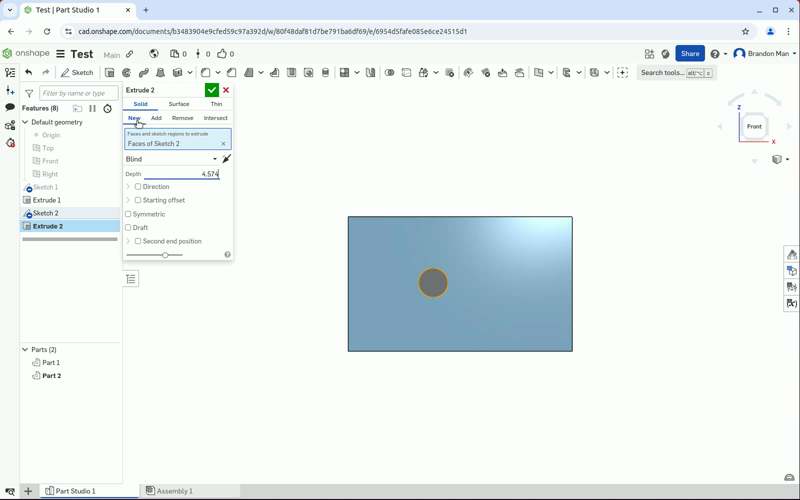
key(enter)
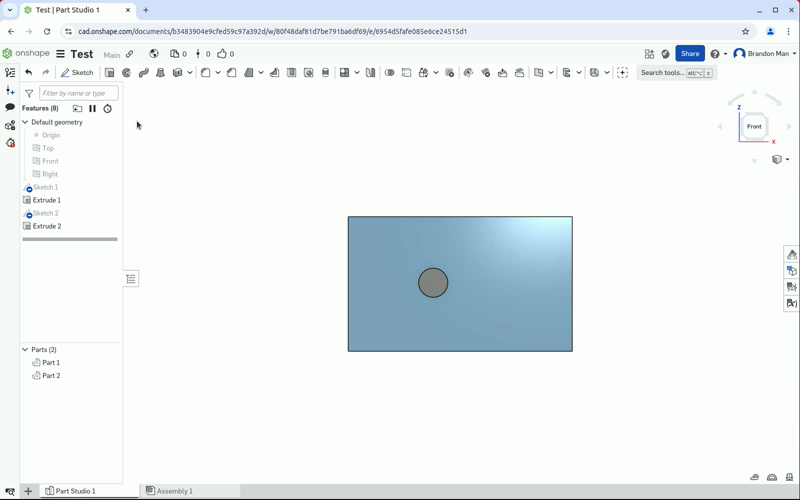
key(shift+h)
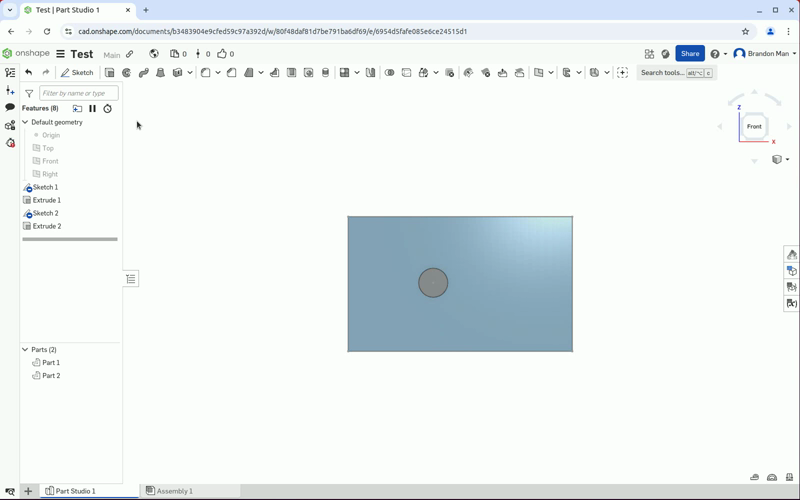
key(shift+h)
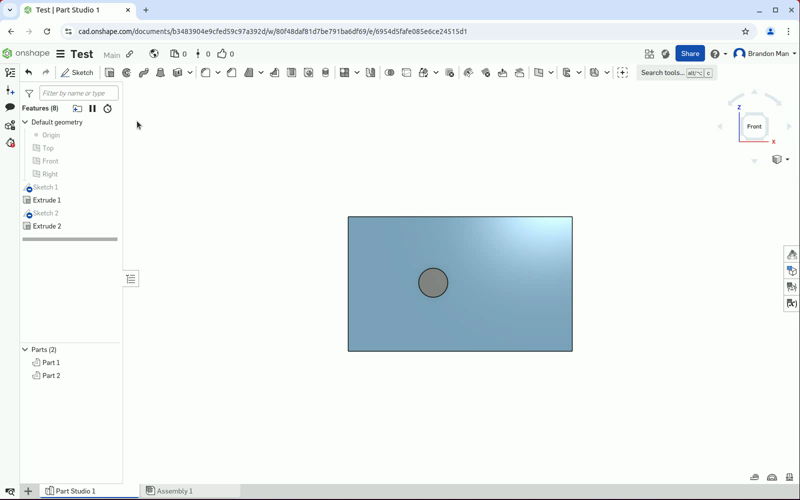
mouse_move(73, 189)
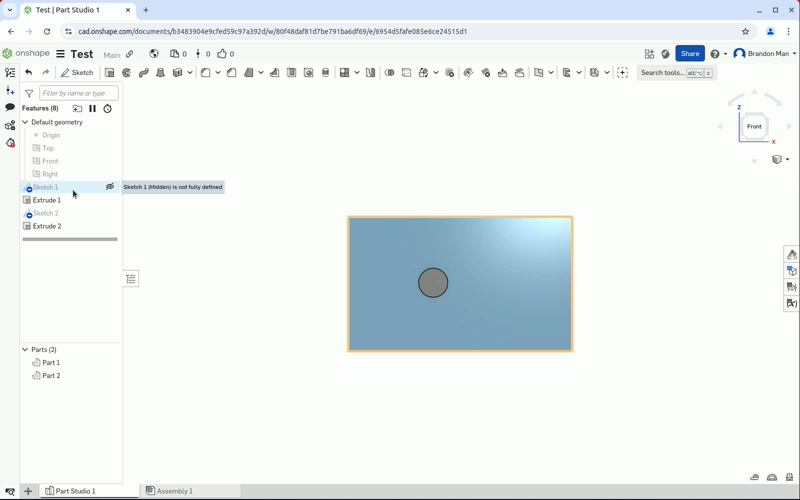
click(73, 189)
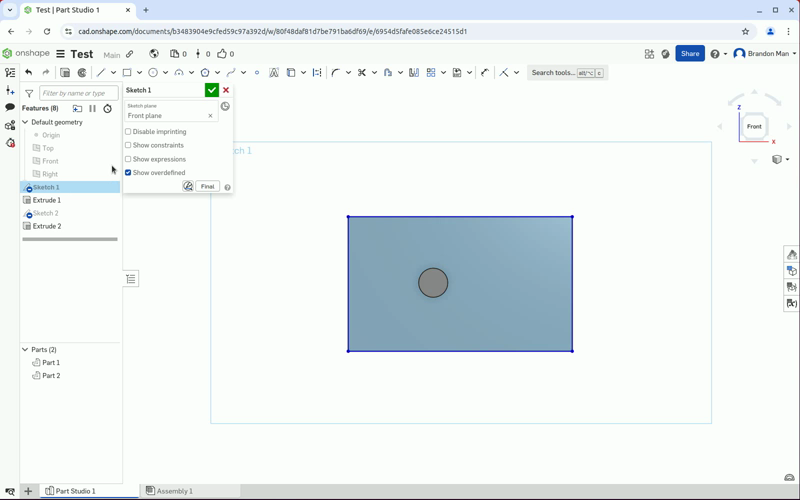
mouse_move(229, 92)
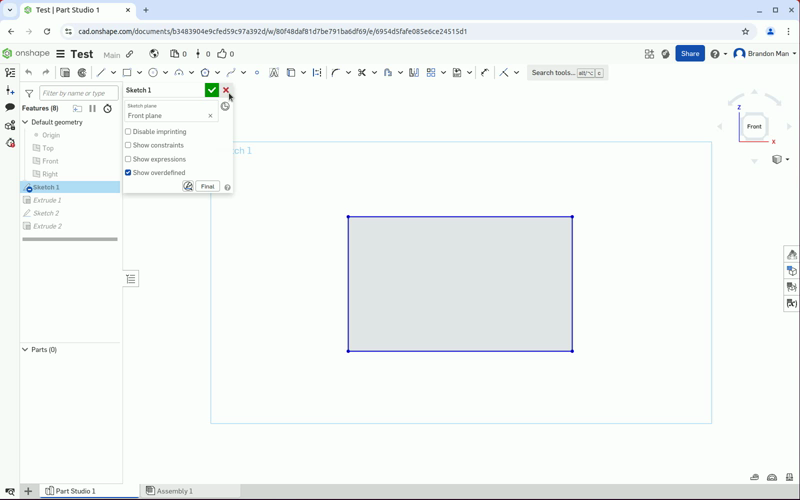
click(229, 92)
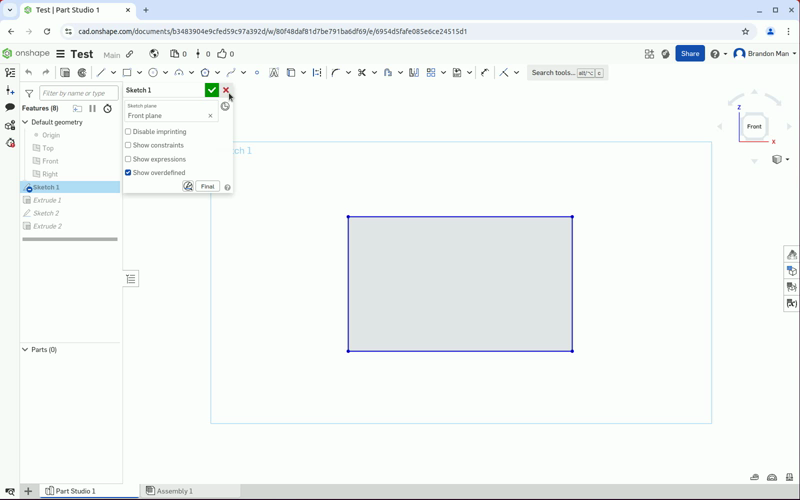
key(shift+s)
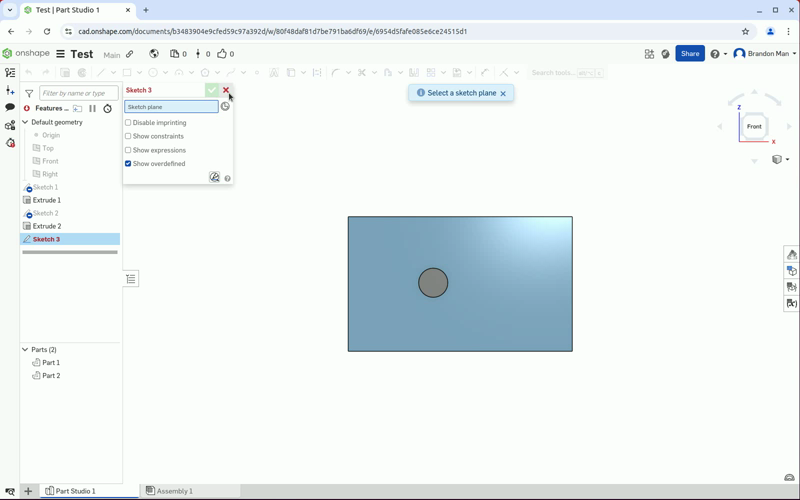
mouse_move(73, 163)
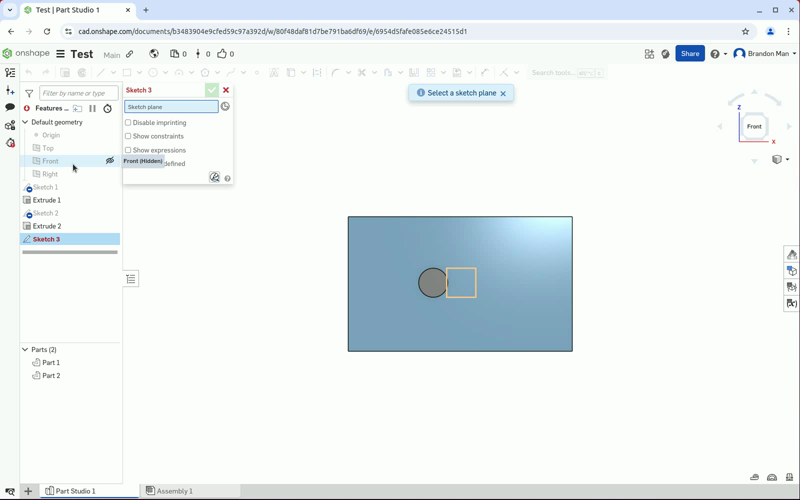
click(73, 163)
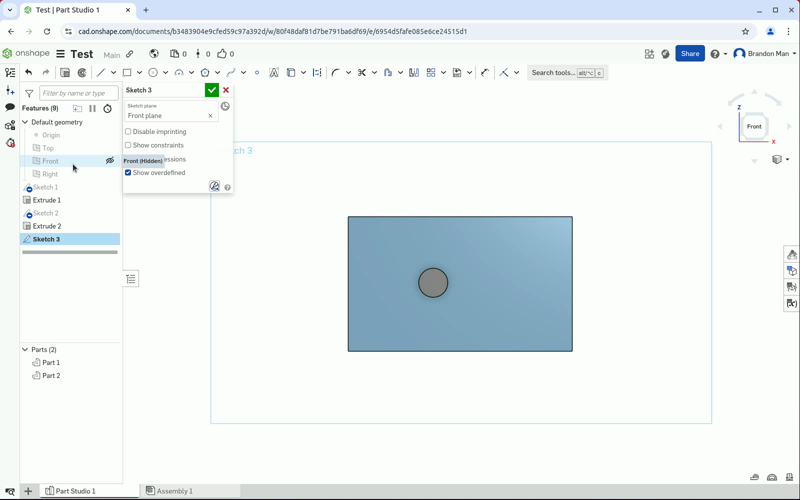
mouse_move(73, 352)
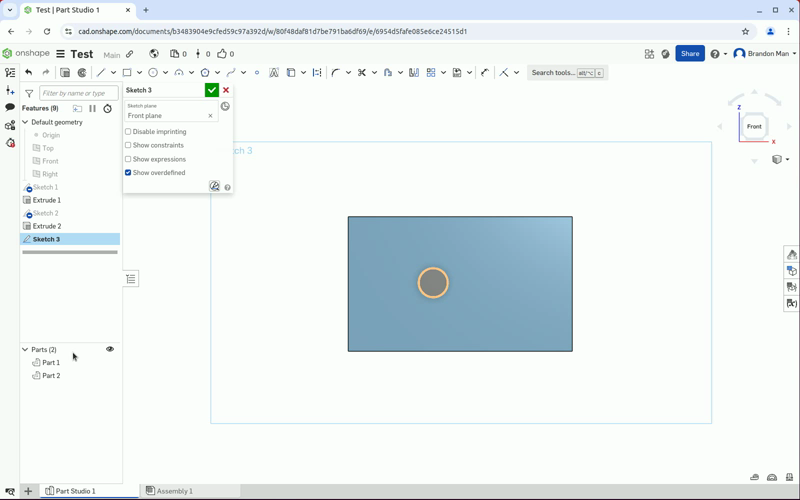
key(y)
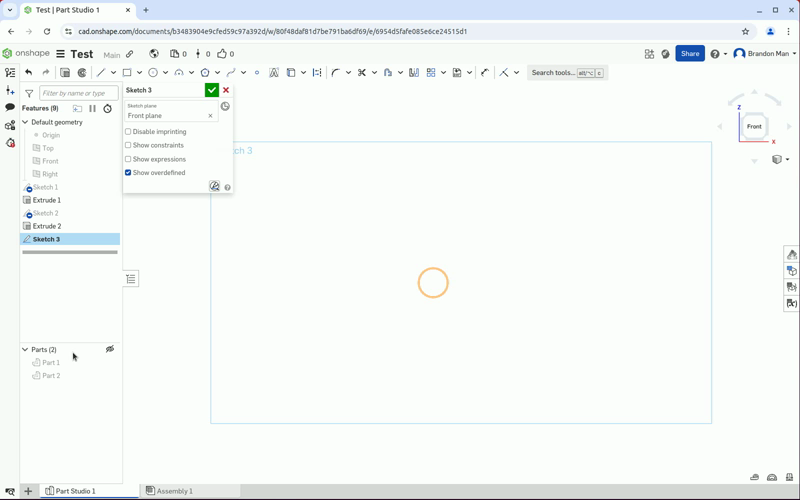
key(c)
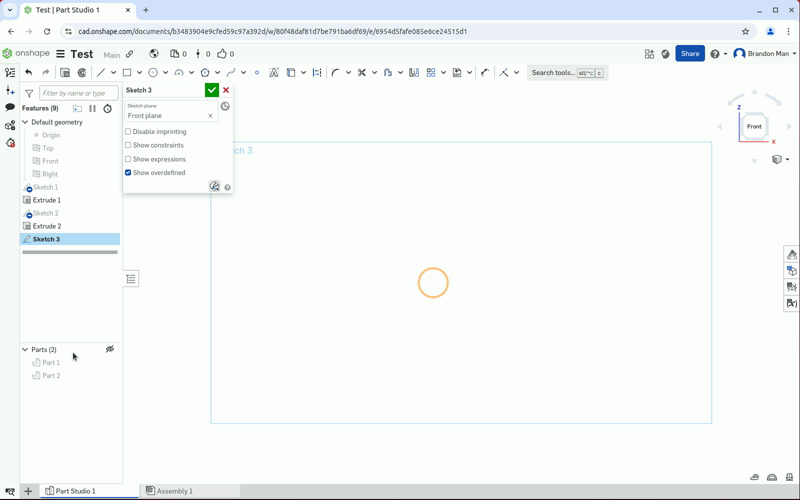
key_down(shift)
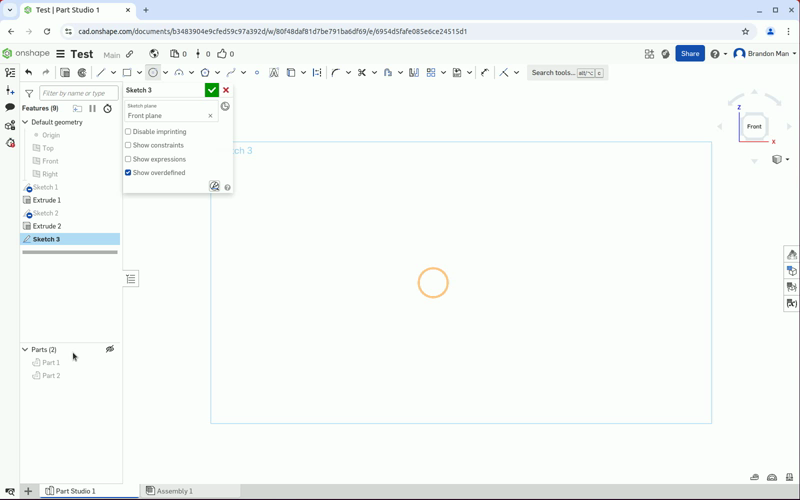
mouse_move(490, 282)
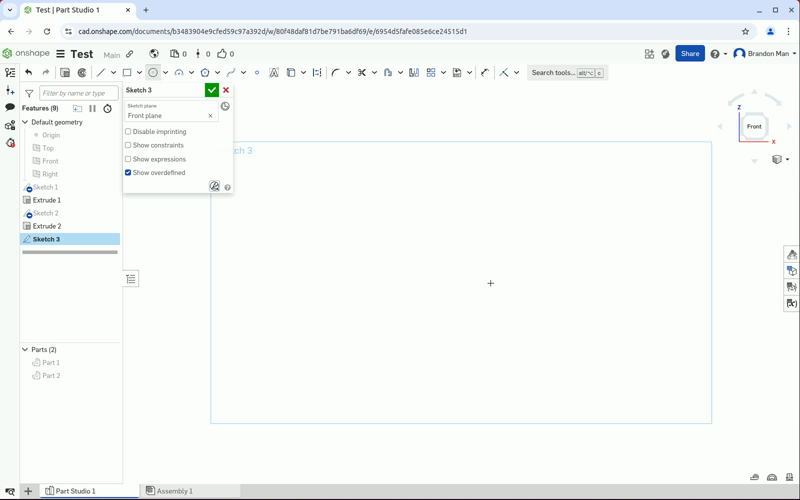
click(490, 282)
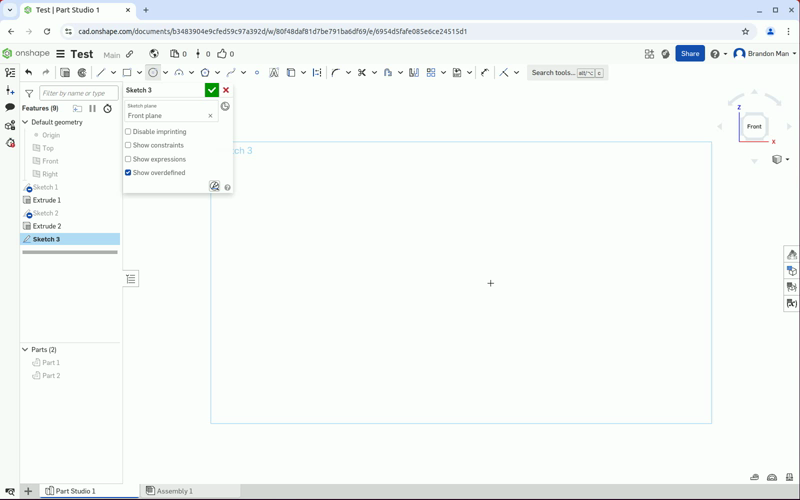
key_up(shift)
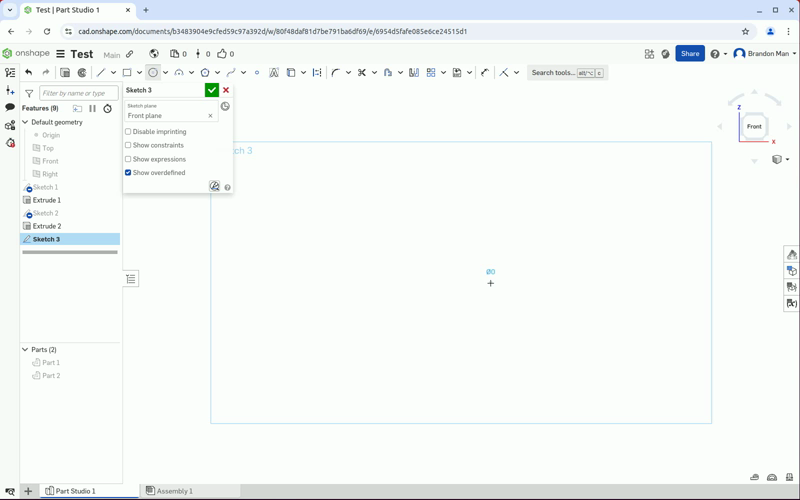
mouse_move(505, 282)
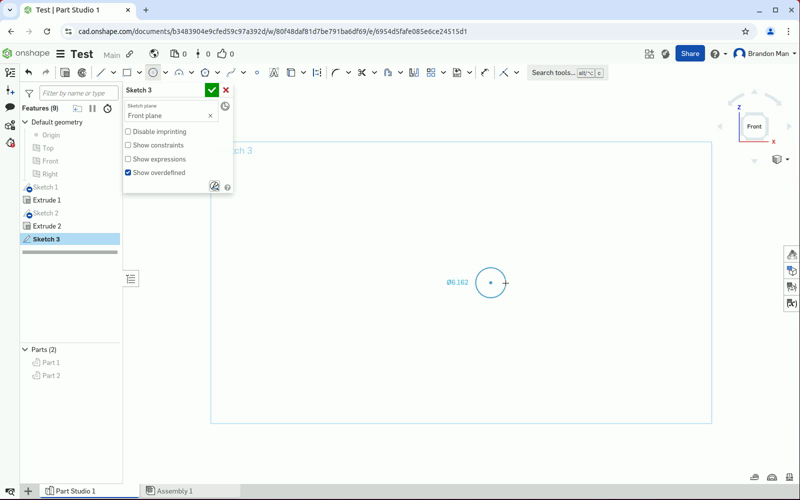
click(505, 282)
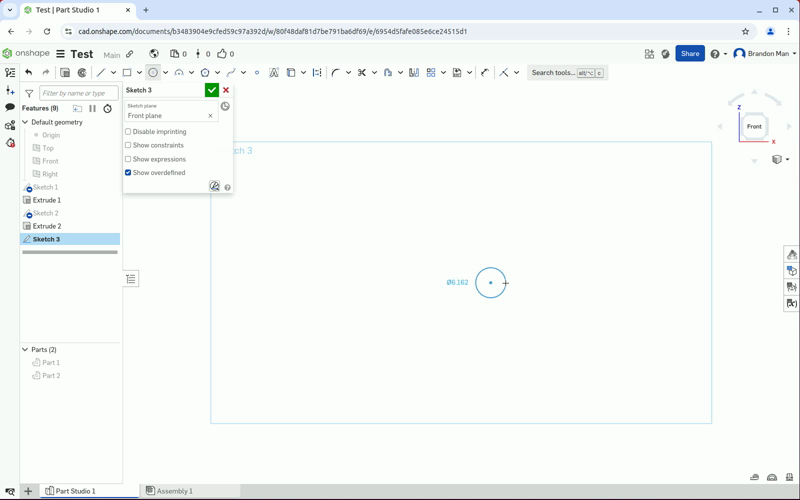
key(esc)
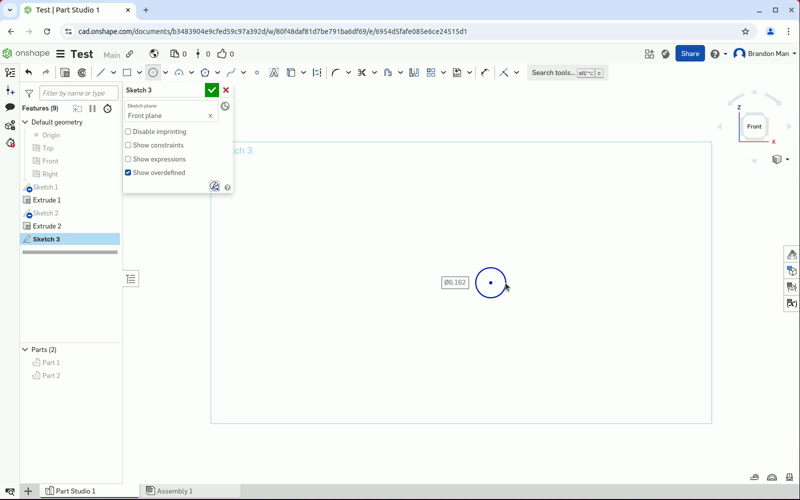
mouse_move(480, 279)
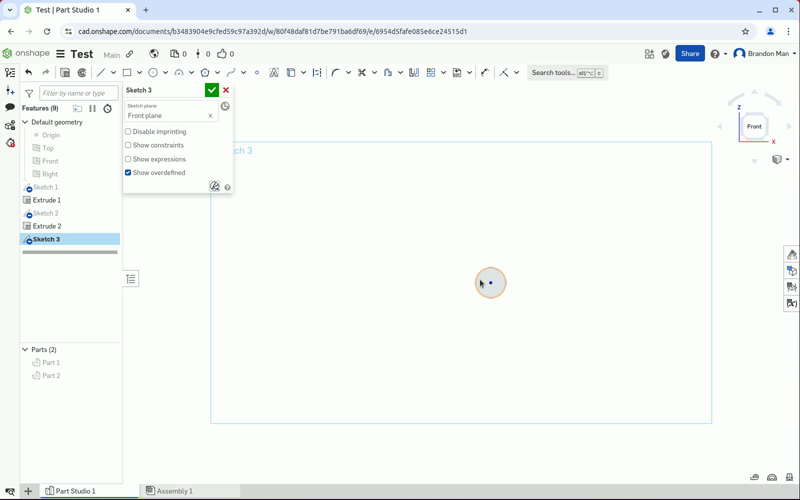
scroll(6)
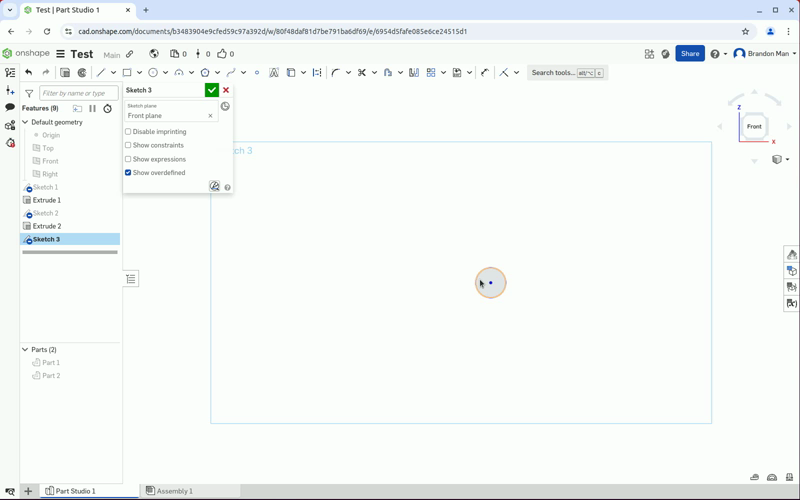
scroll(6)
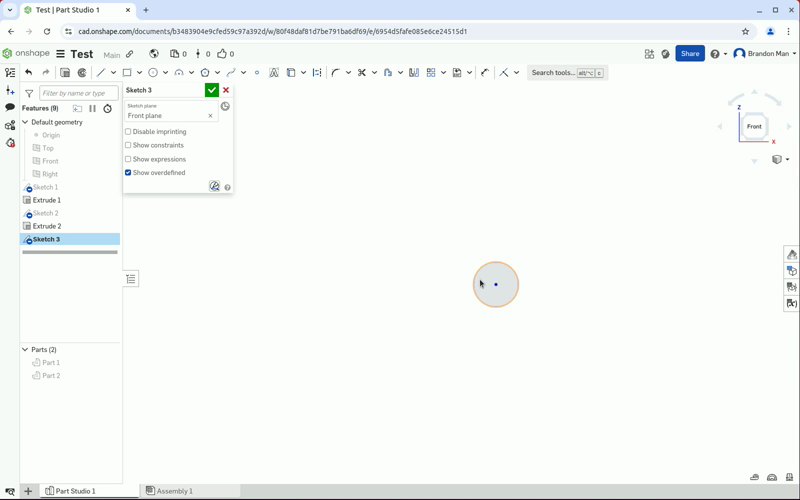
scroll(6)
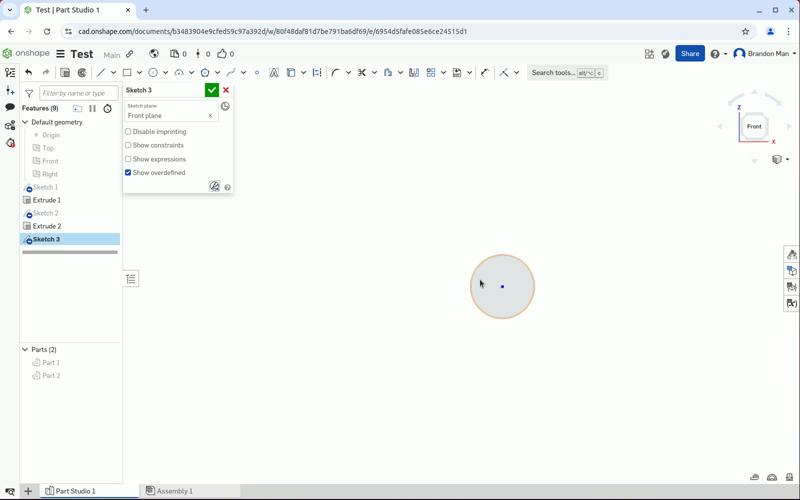
scroll(6)
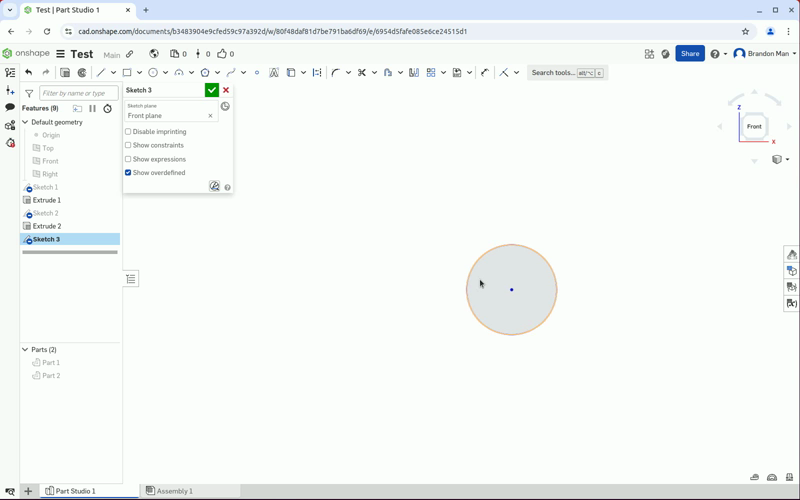
scroll(6)
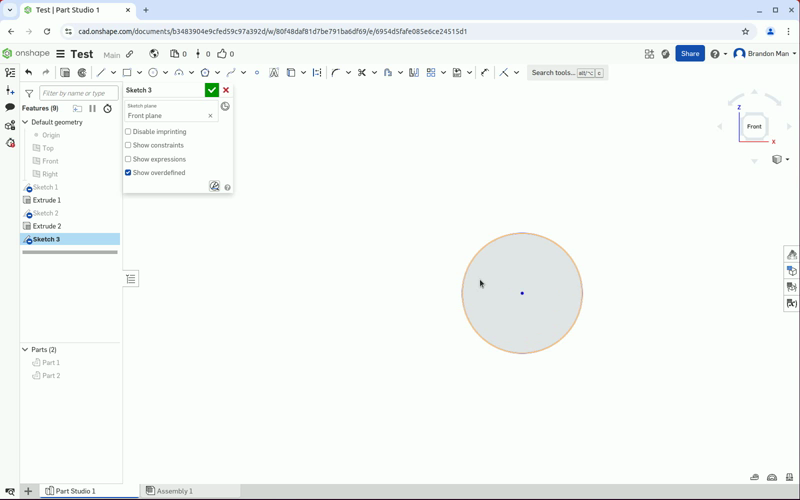
scroll(6)
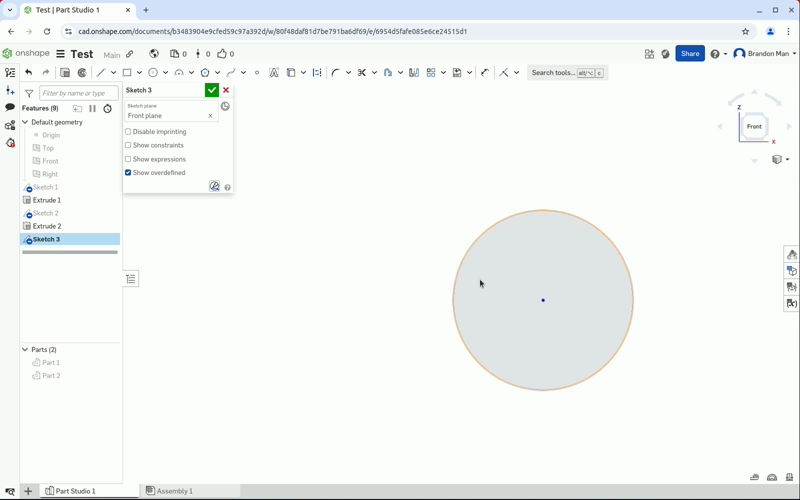
scroll(6)
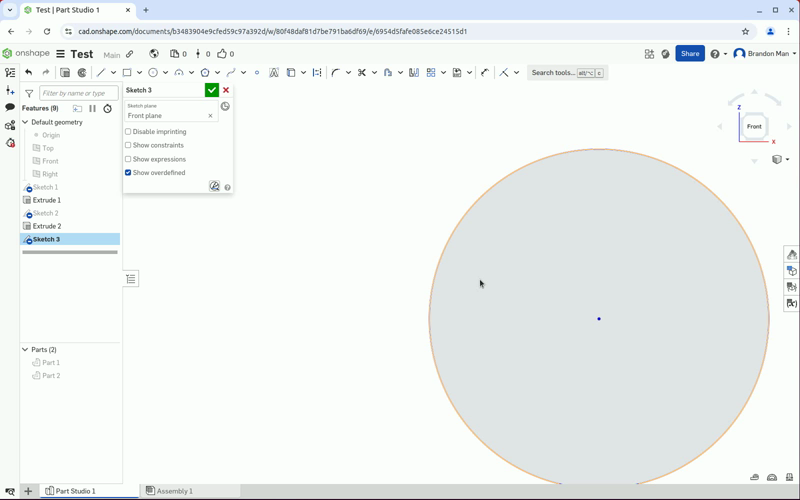
click(480, 279)
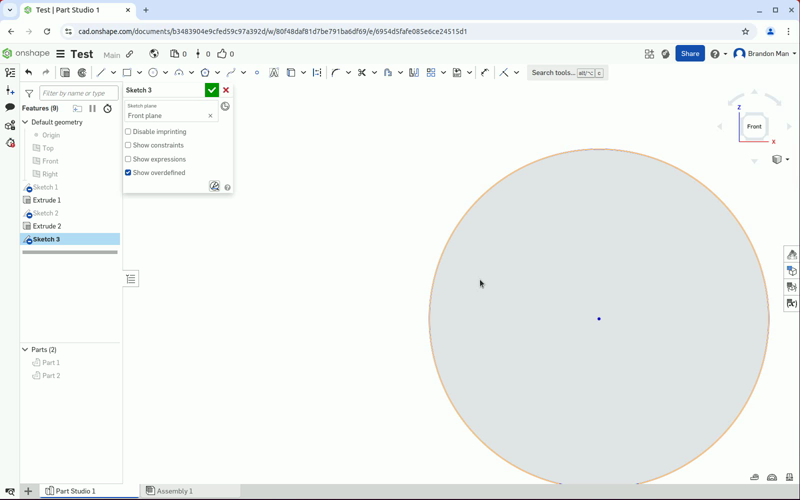
scroll(-6)
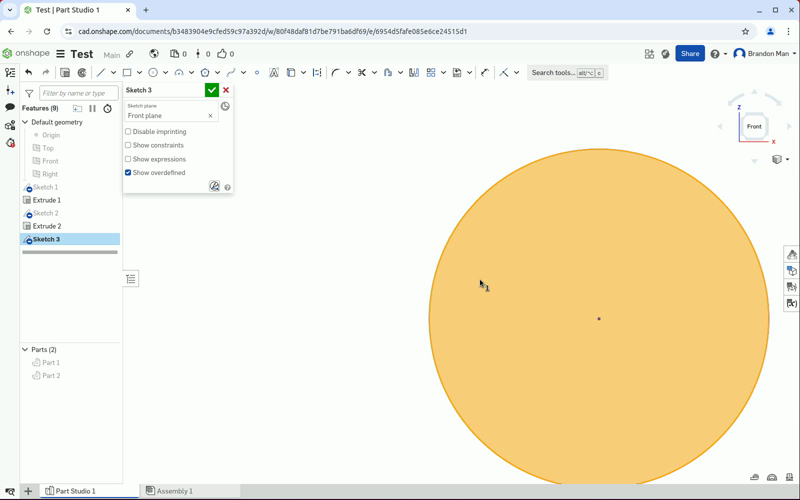
scroll(-6)
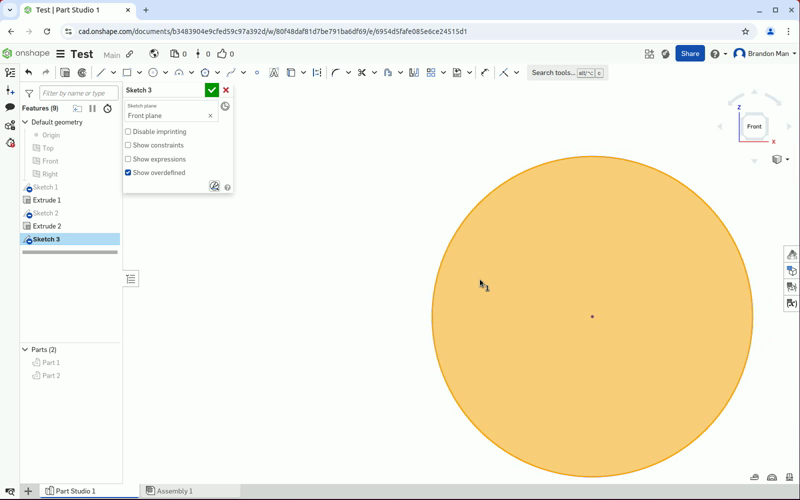
scroll(-6)
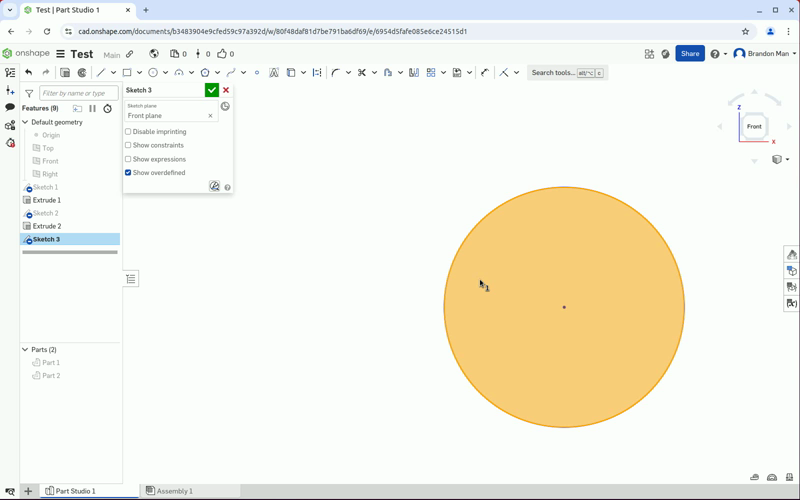
scroll(-6)
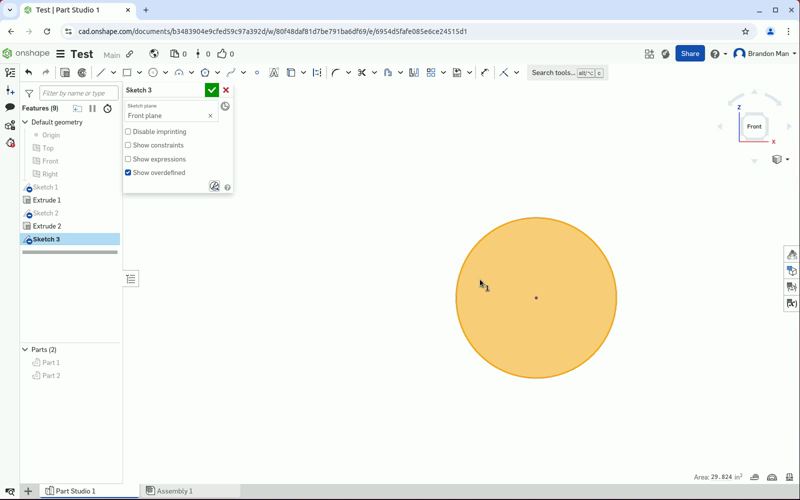
scroll(-6)
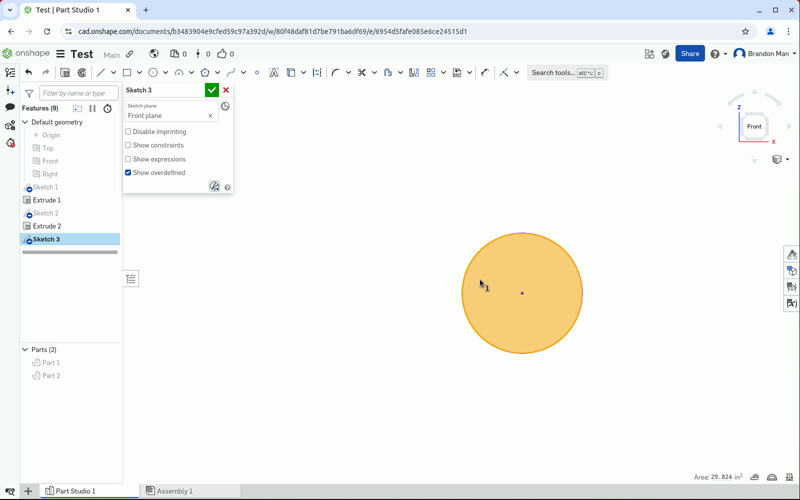
scroll(-6)
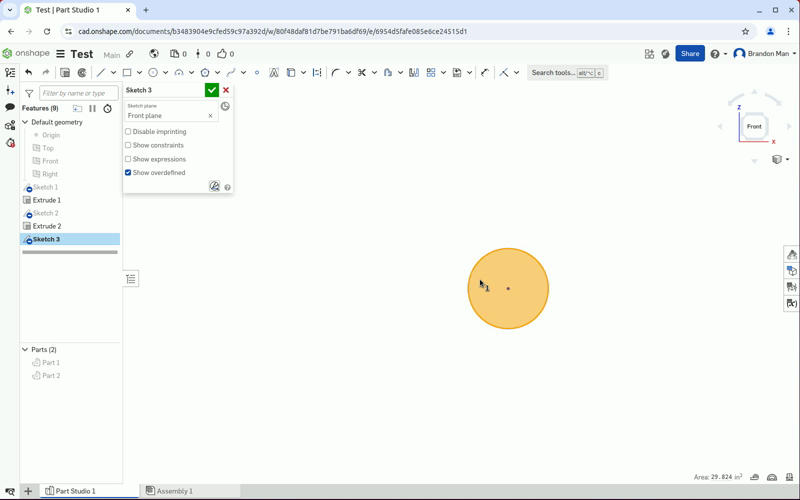
scroll(-6)
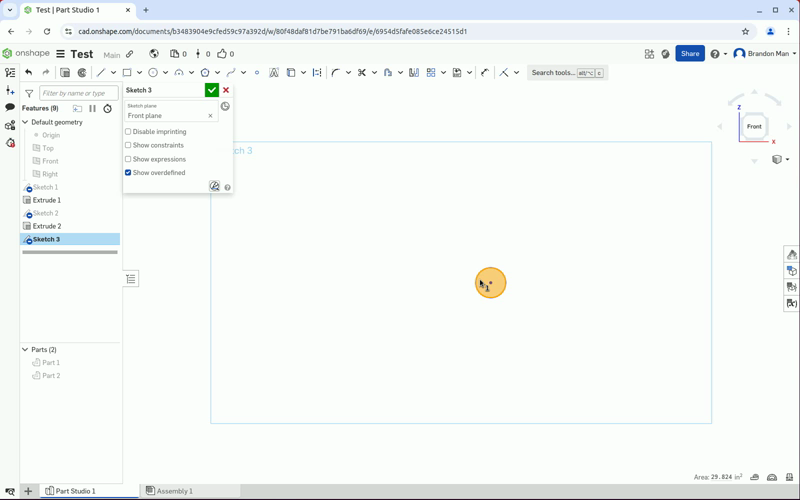
mouse_move(73, 352)
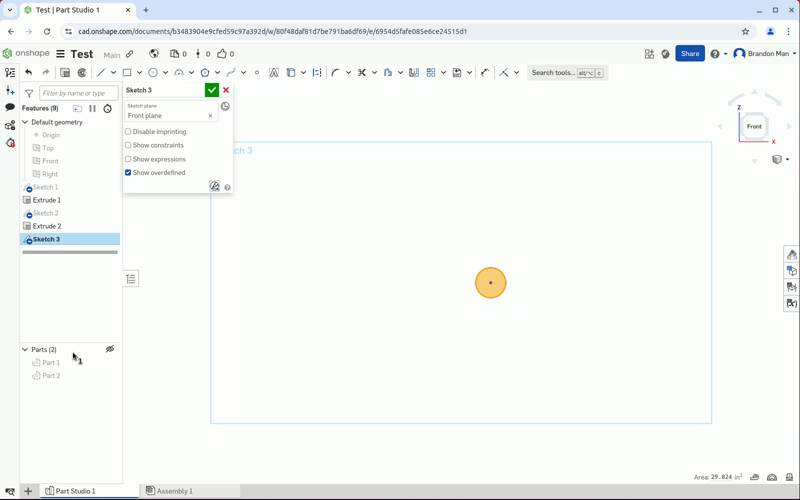
key(shift+y)
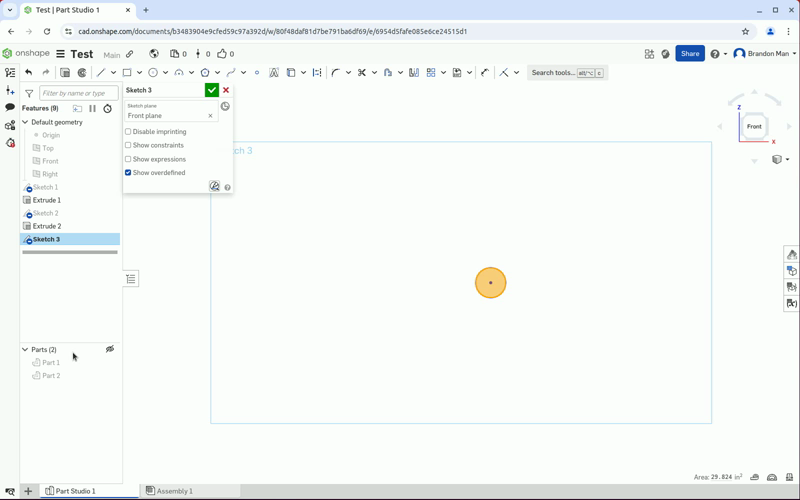
key(shift+e)
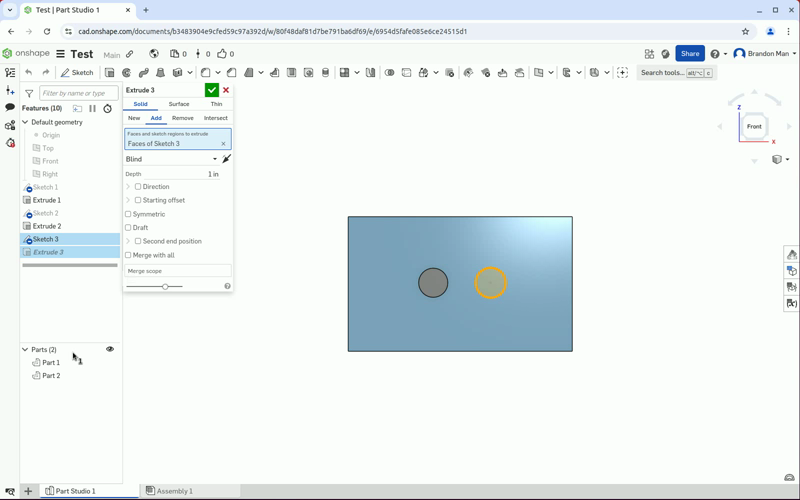
mouse_move(143, 106)
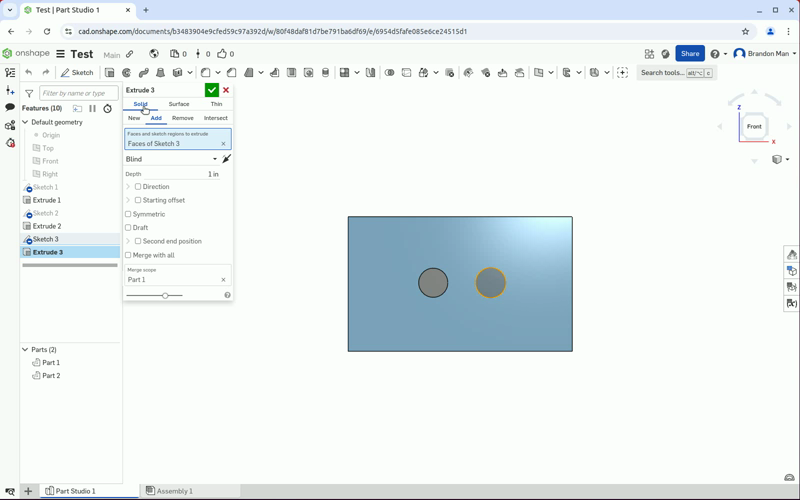
click(143, 106)
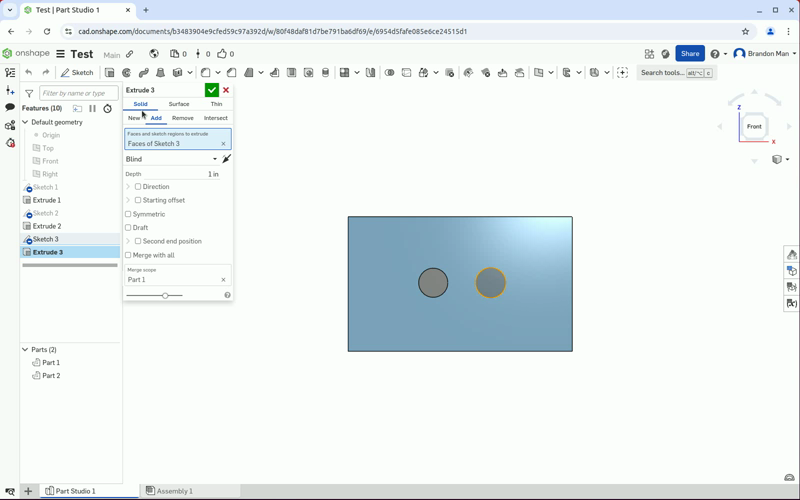
mouse_move(137, 120)
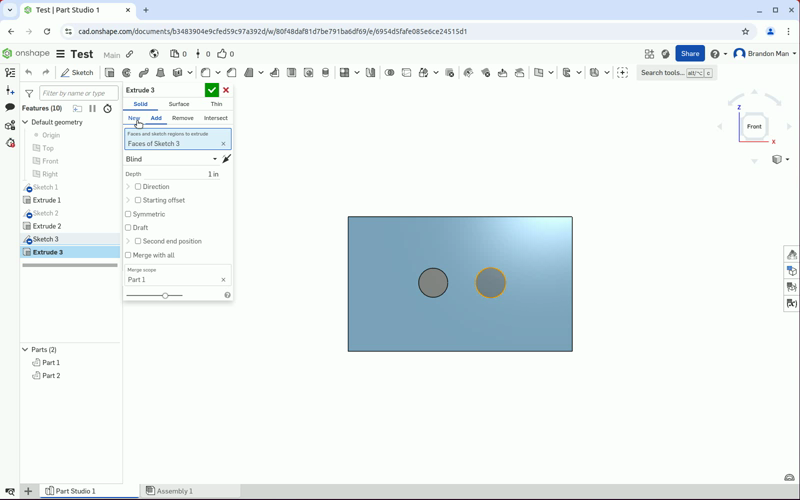
click(137, 120)
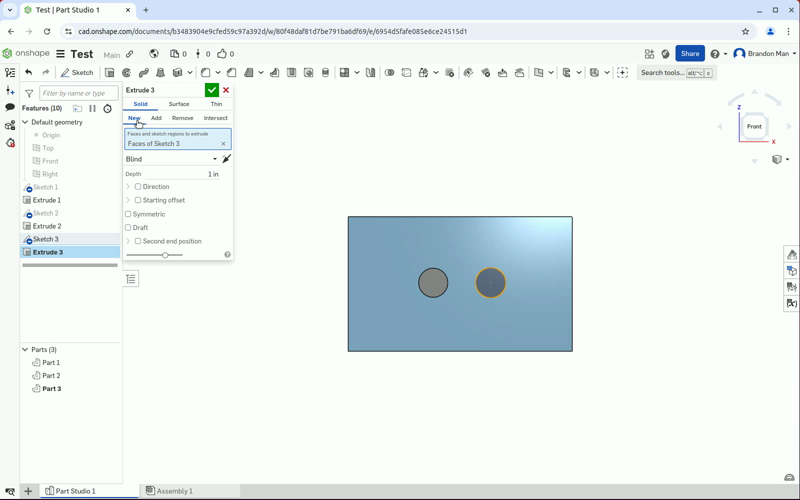
key(tab, 4)
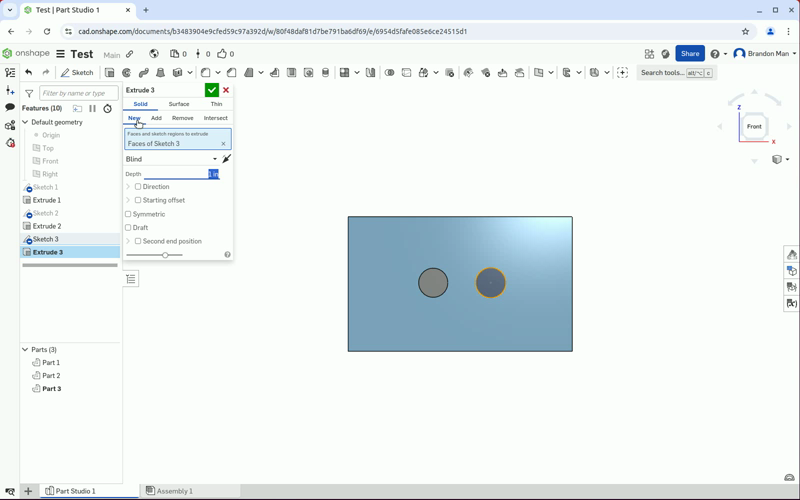
text(4.574)
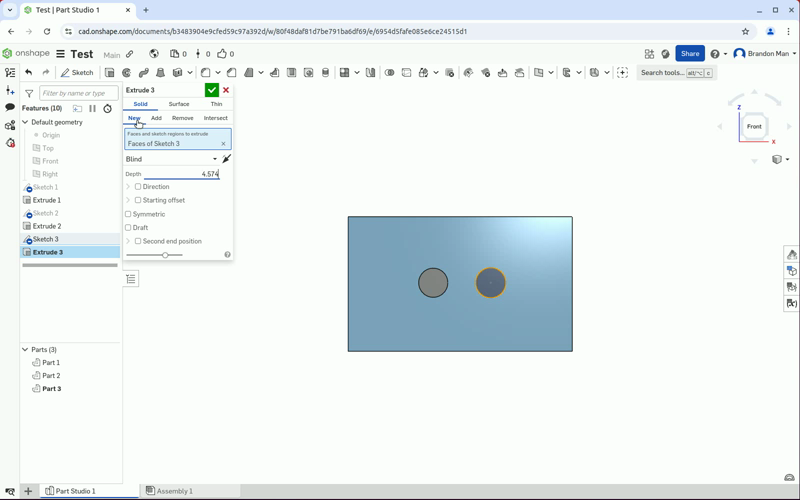
key(enter)
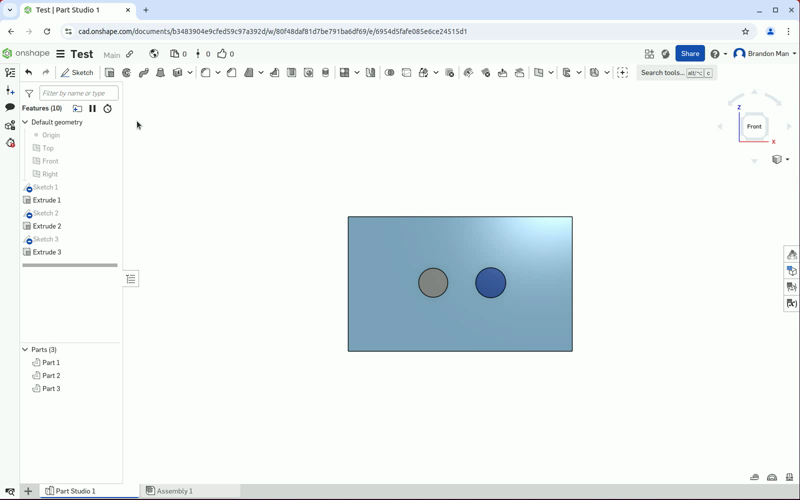
key(shift+h)
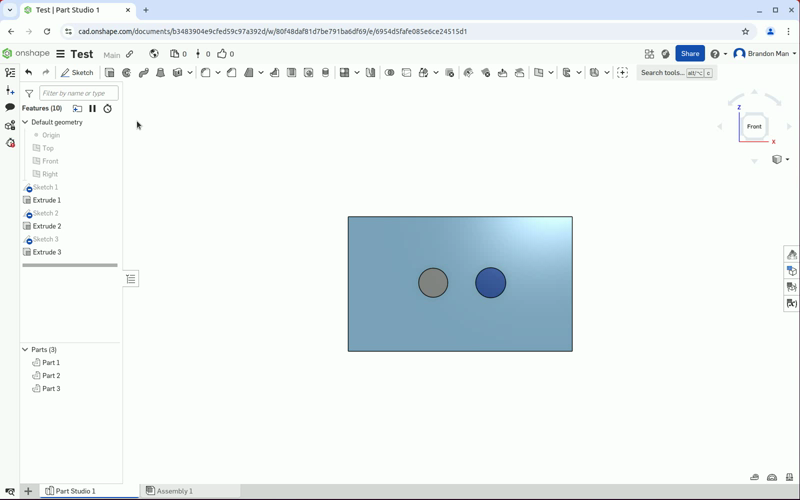
key(shift+h)
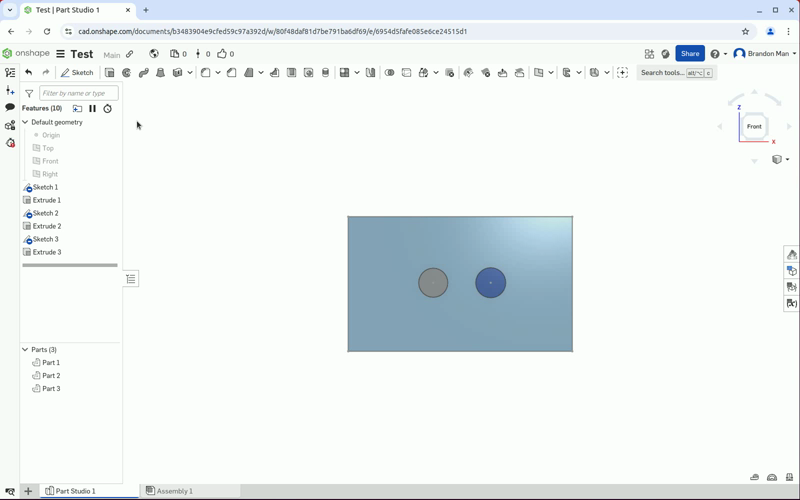
key(shift+7)
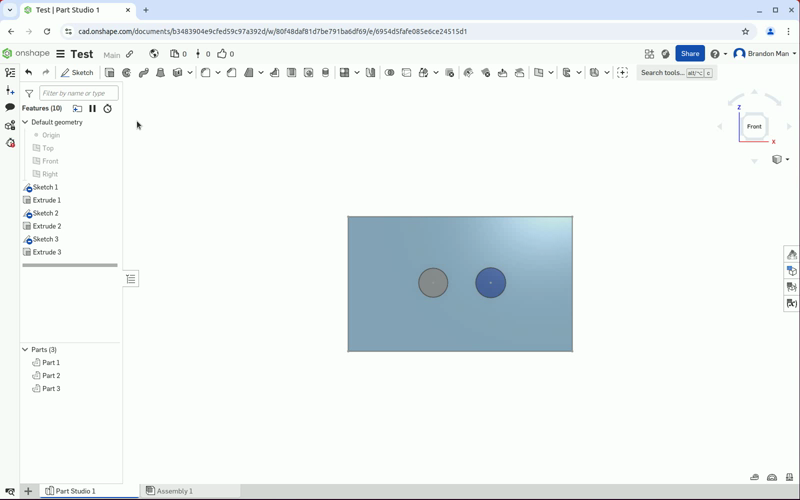
key(left, 2)
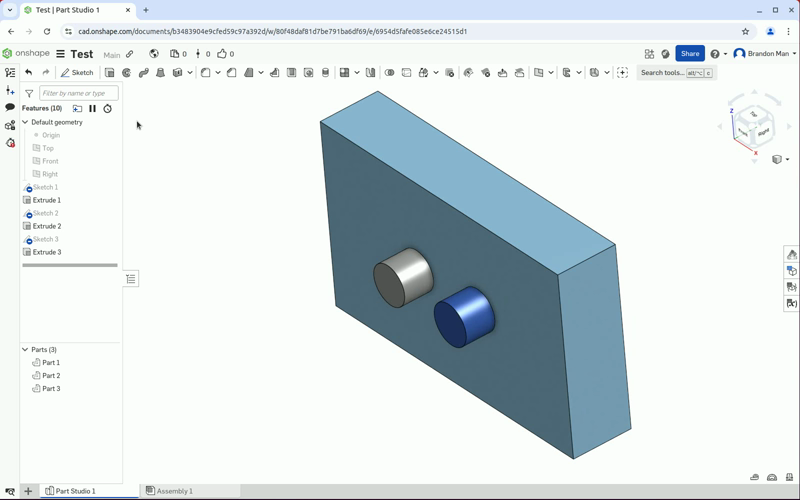
key(down, 2)
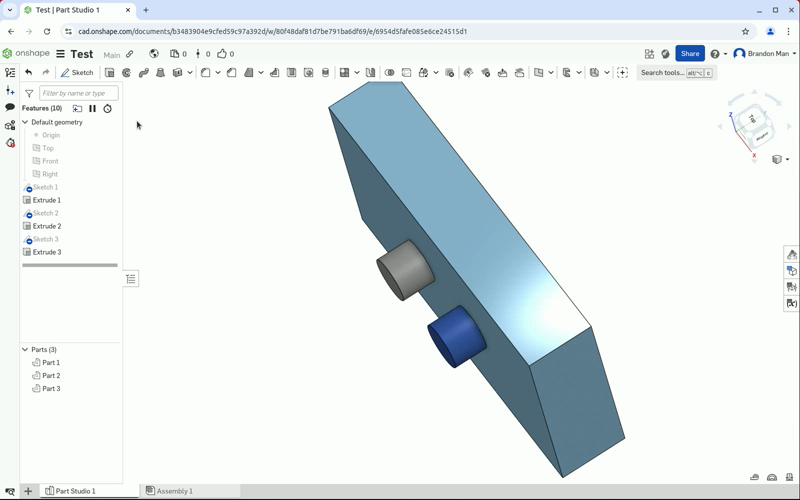
key(up, 2)
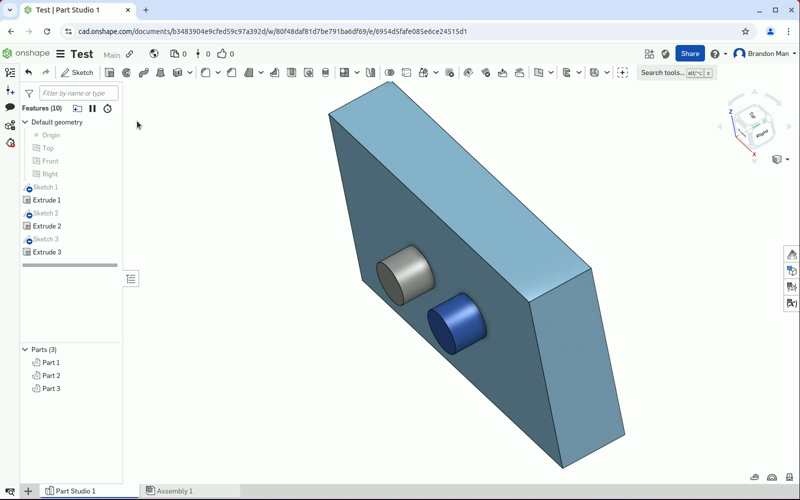
key(right, 2)
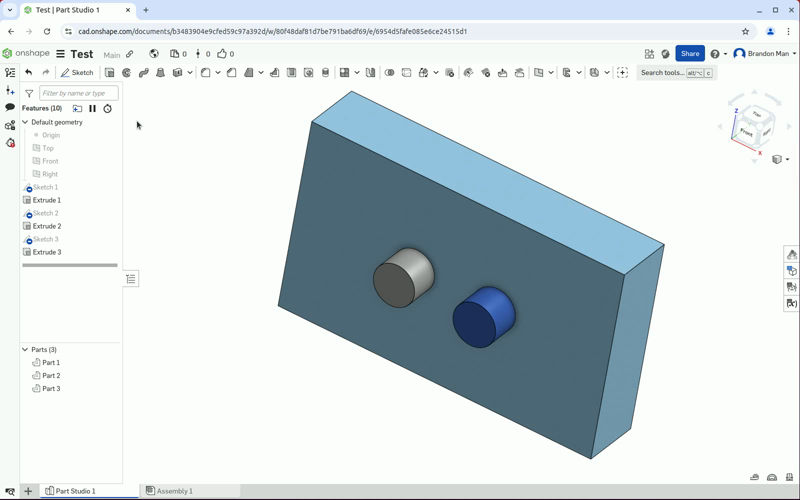
mouse_move(73, 189)
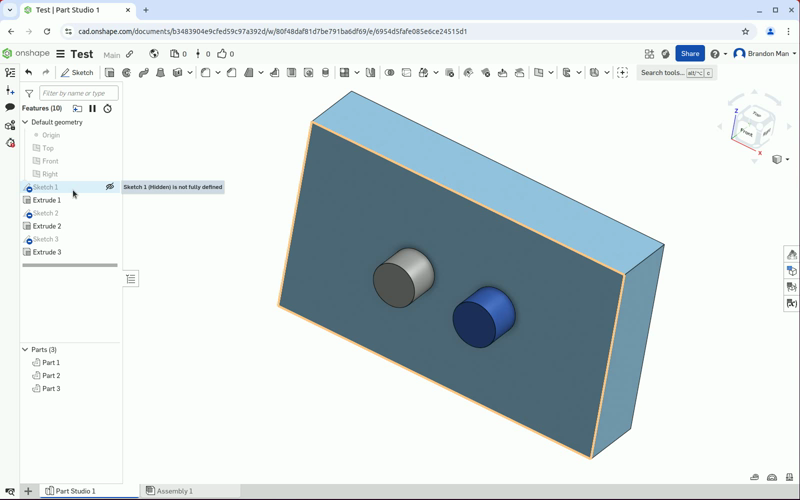
click(73, 189)